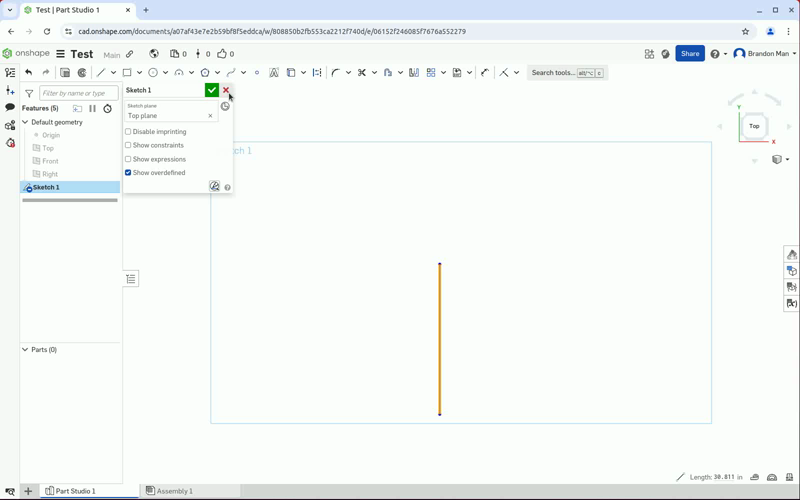
key(shift+h)
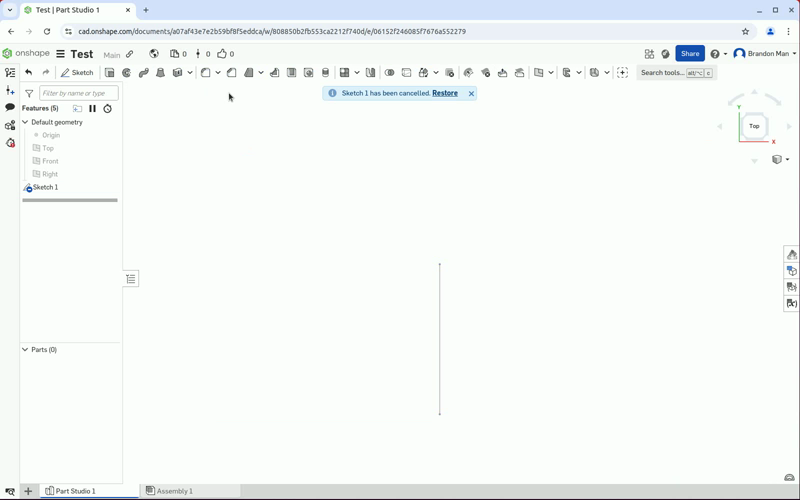
mouse_move(73, 352)
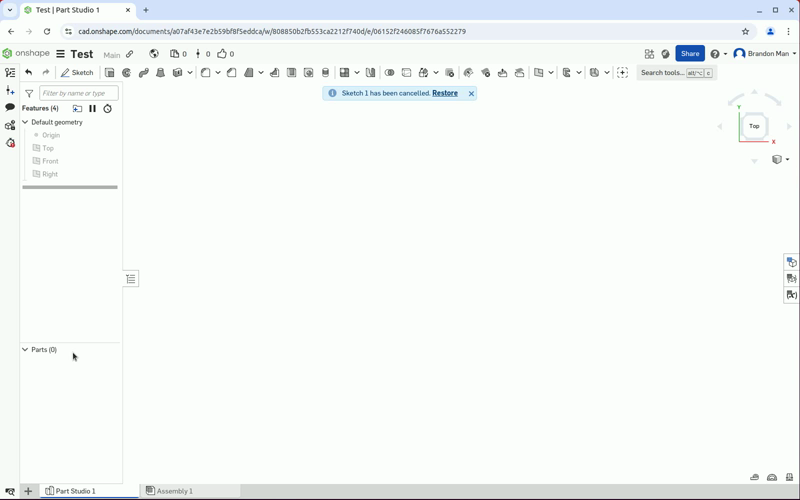
key(y)
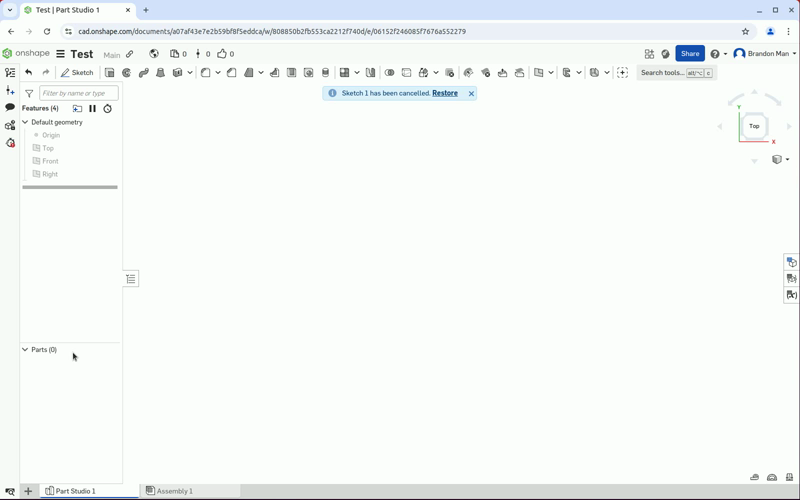
key(shift+p)
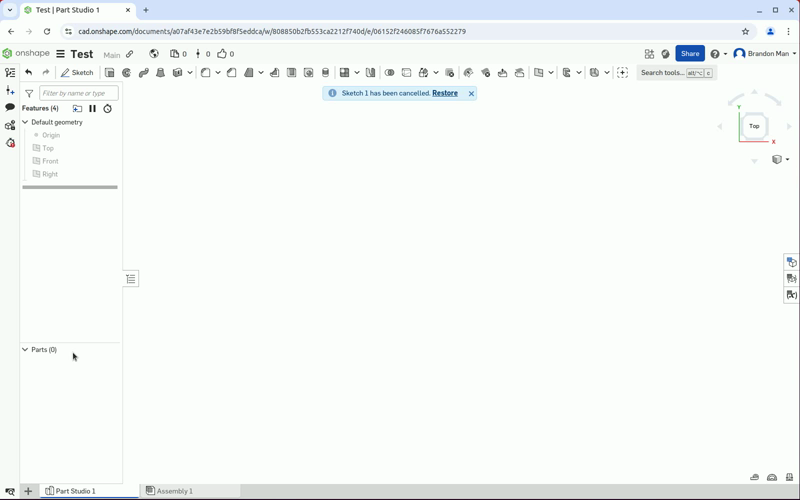
key(space)
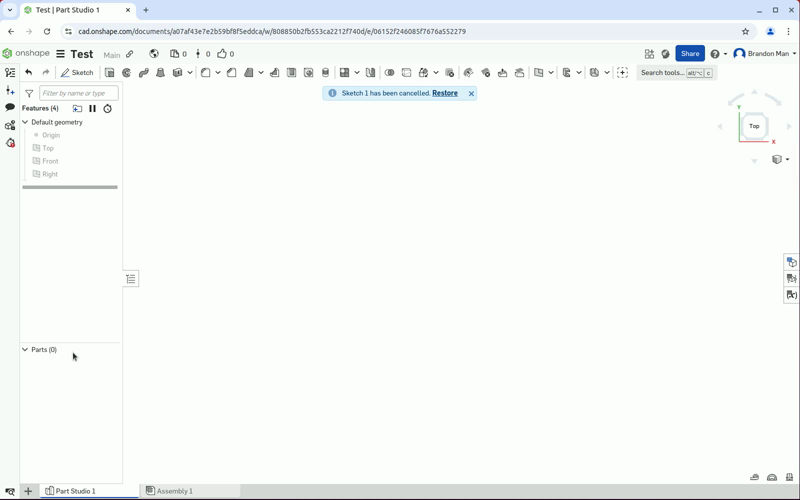
key_down(shift)
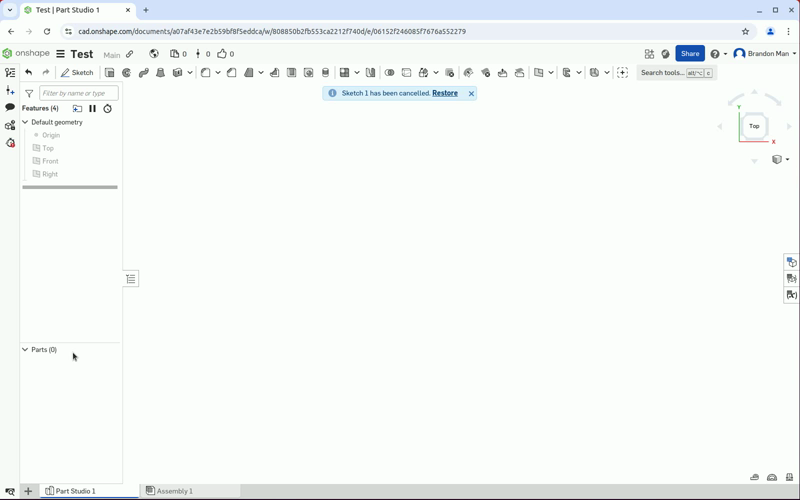
key(up)
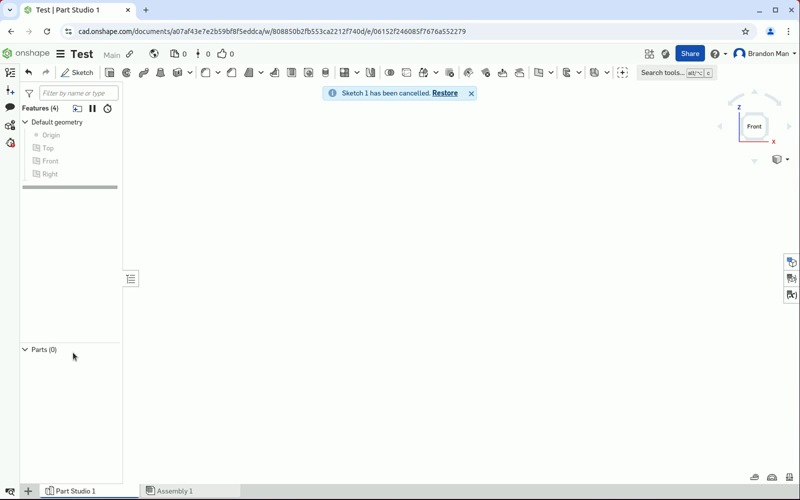
key_up(shift)
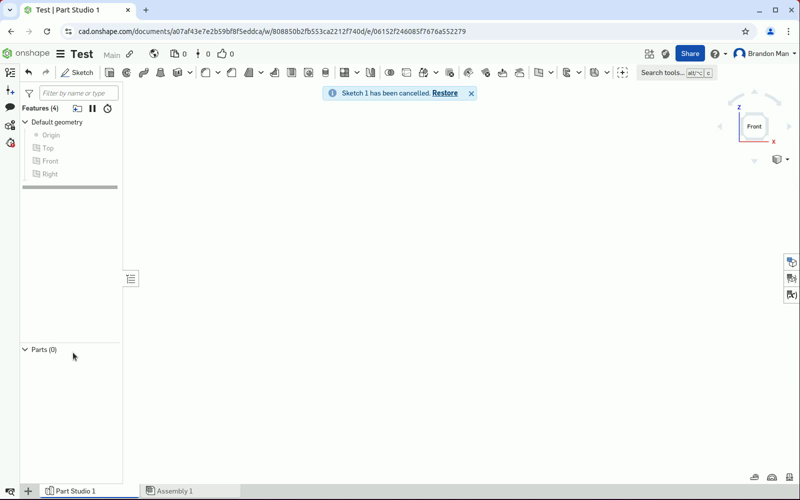
mouse_move(73, 352)
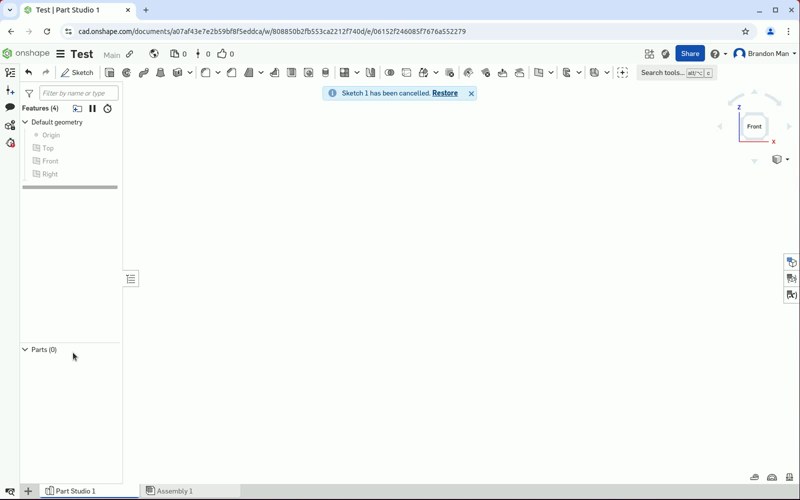
key(shift+y)
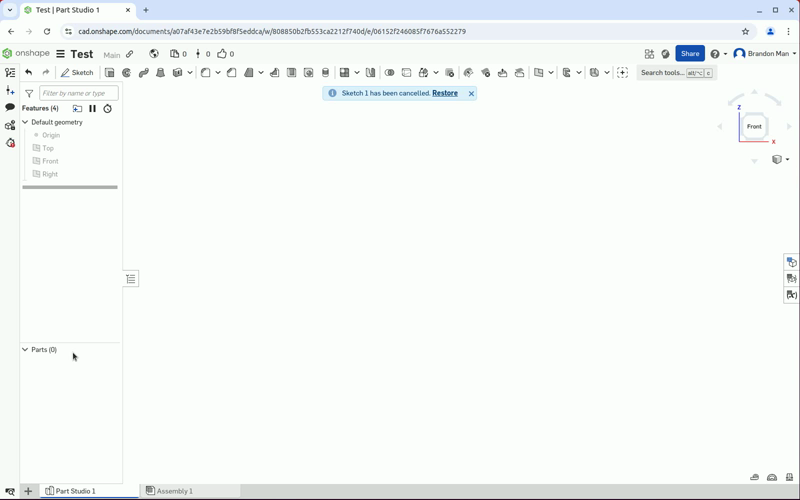
key(shift+s)
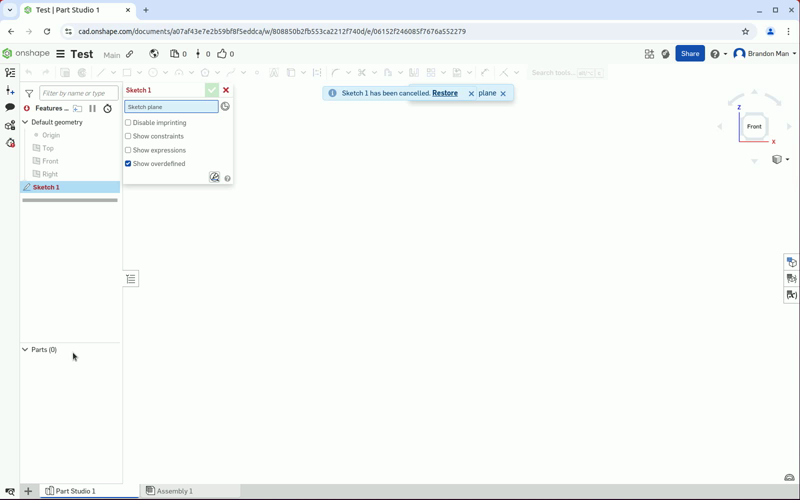
mouse_move(73, 163)
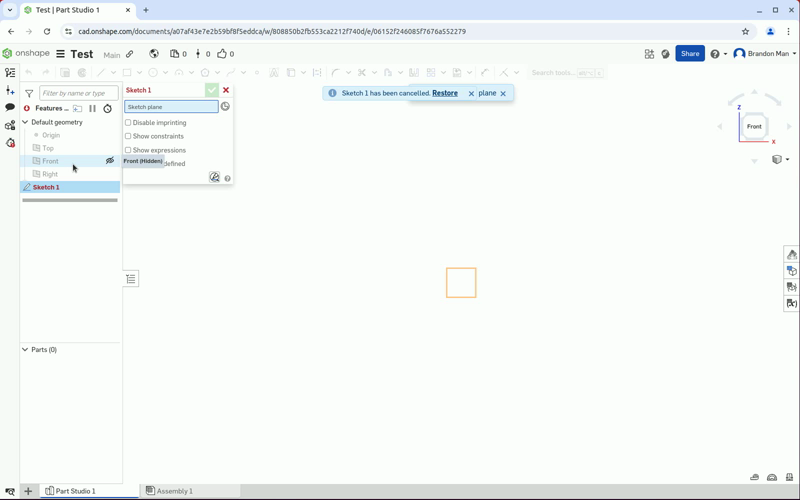
click(73, 163)
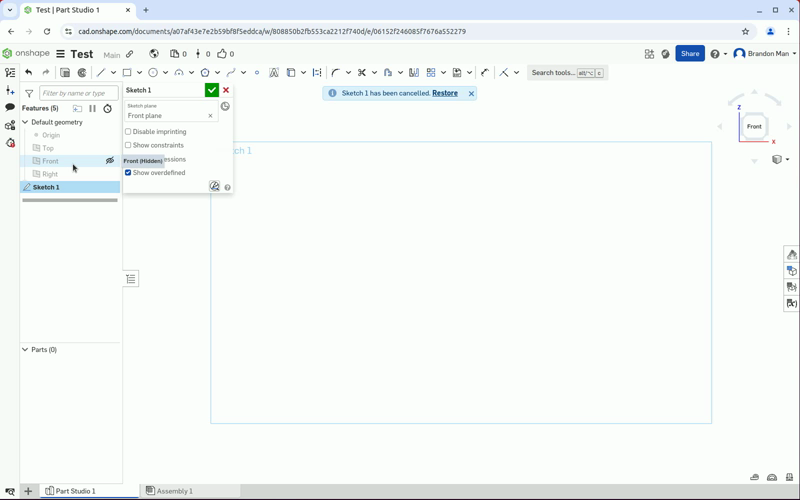
mouse_move(73, 352)
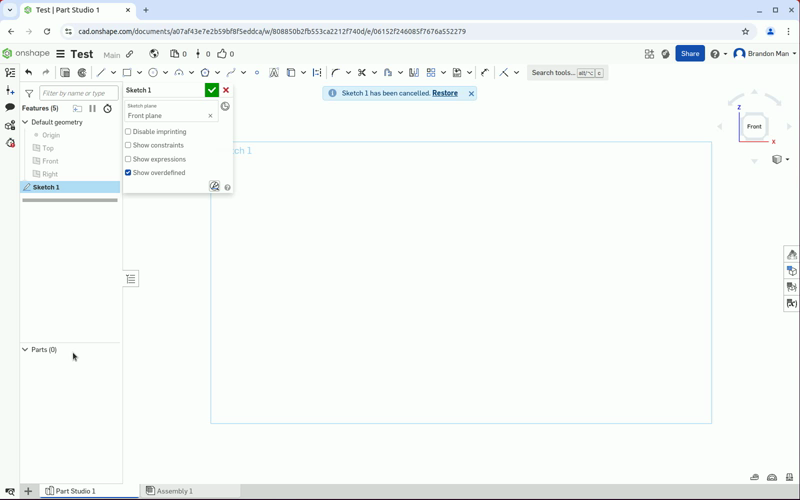
key(y)
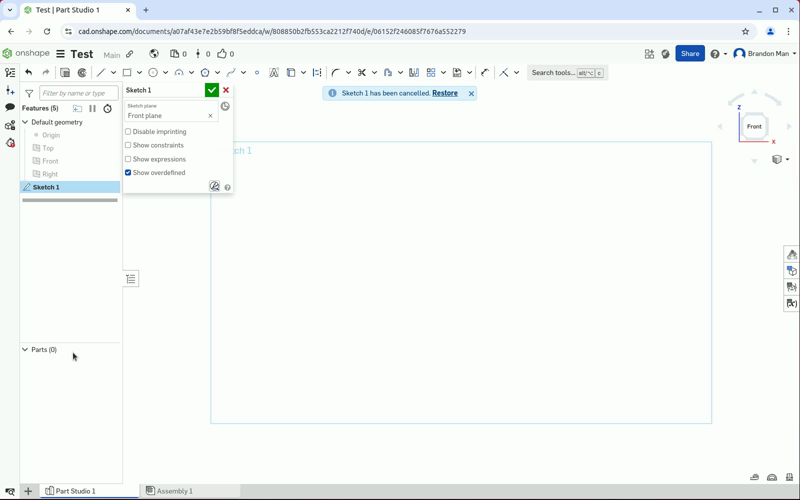
key(l)
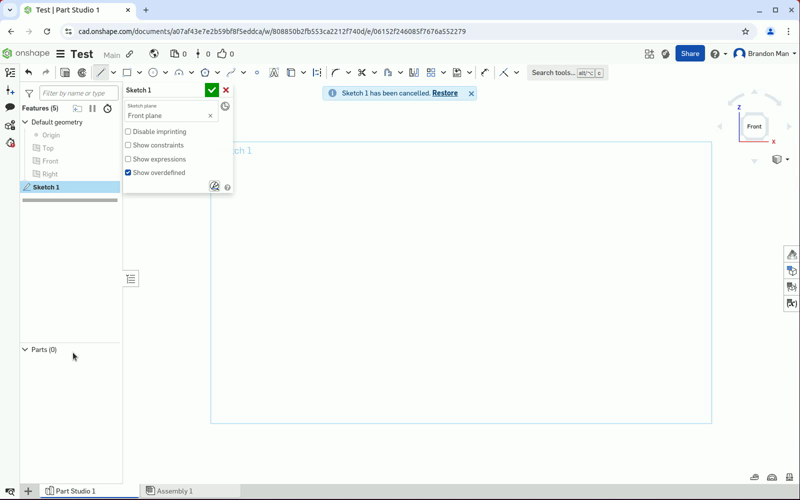
key_down(shift)
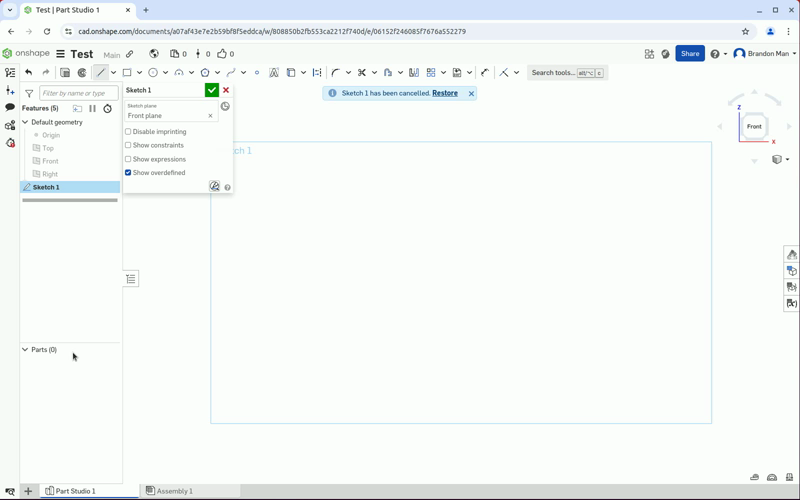
mouse_move(460, 395)
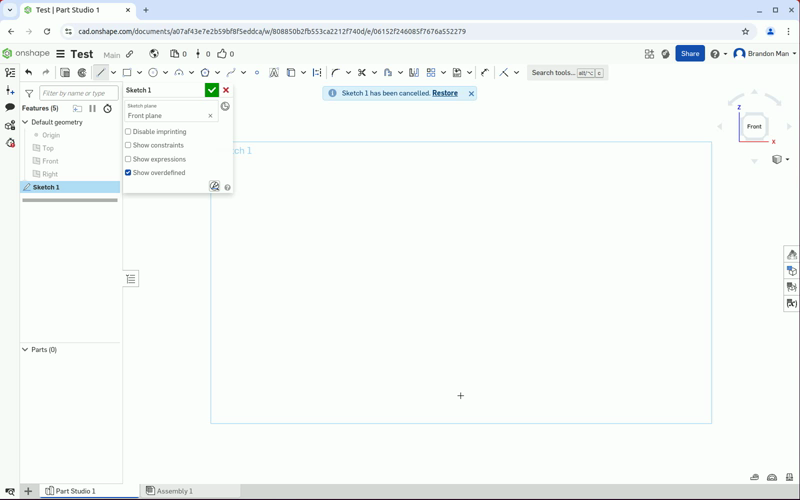
click(460, 395)
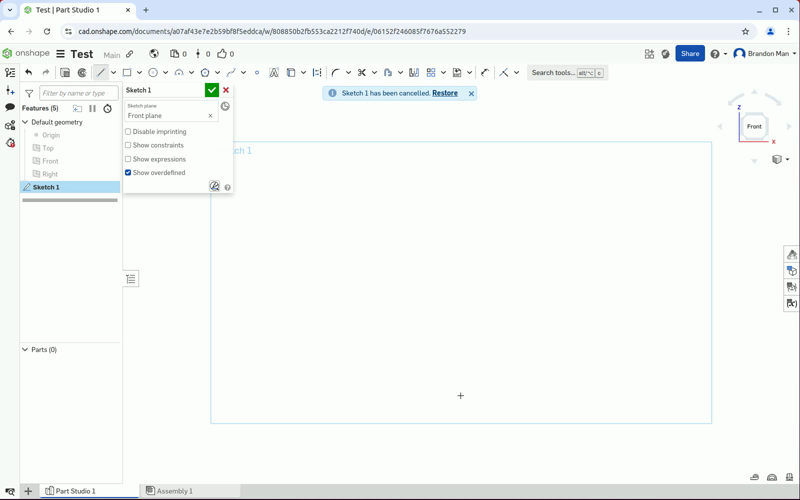
key_up(shift)
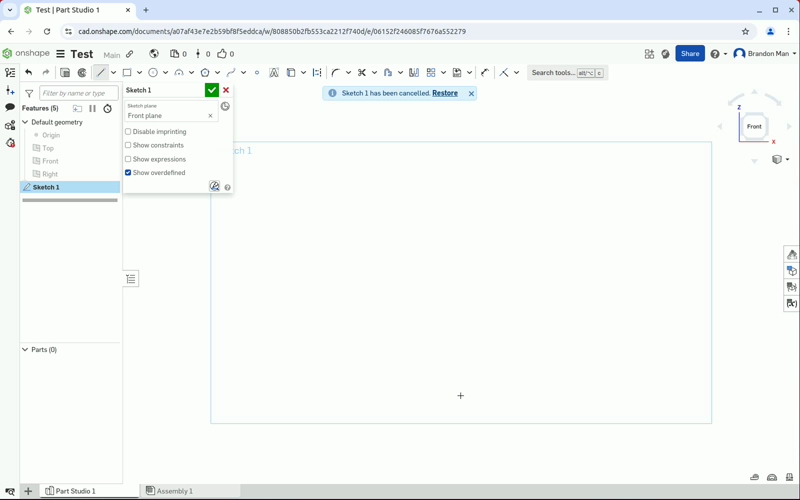
key_down(shift)
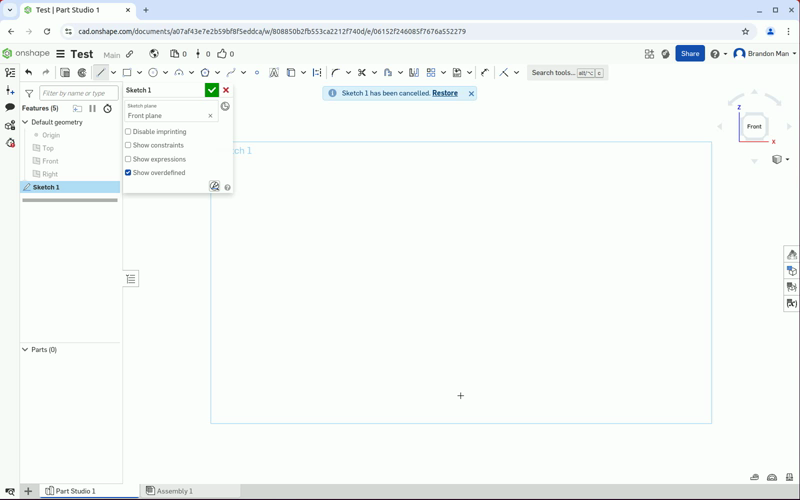
mouse_move(573, 395)
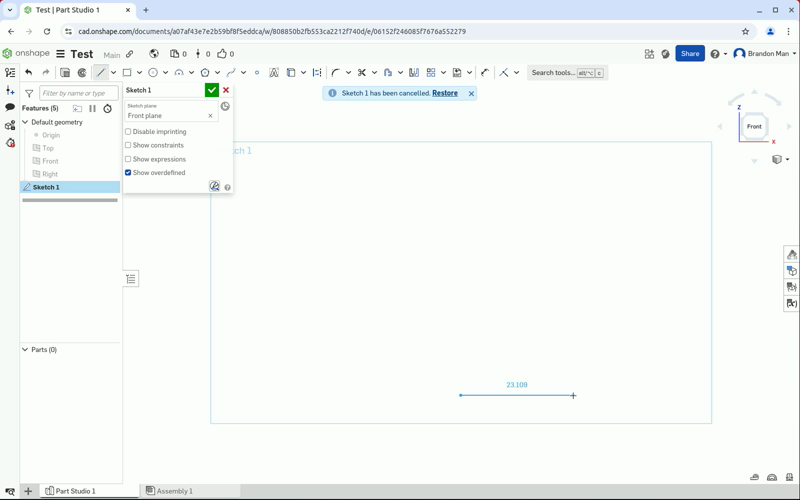
click(573, 395)
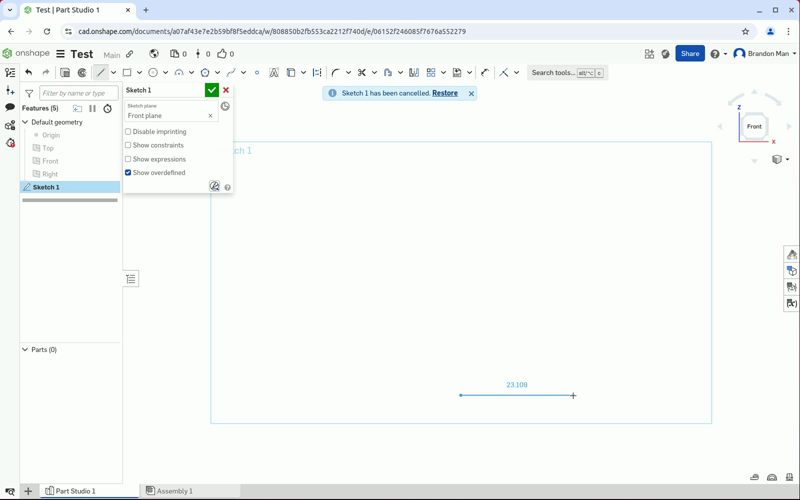
key_up(shift)
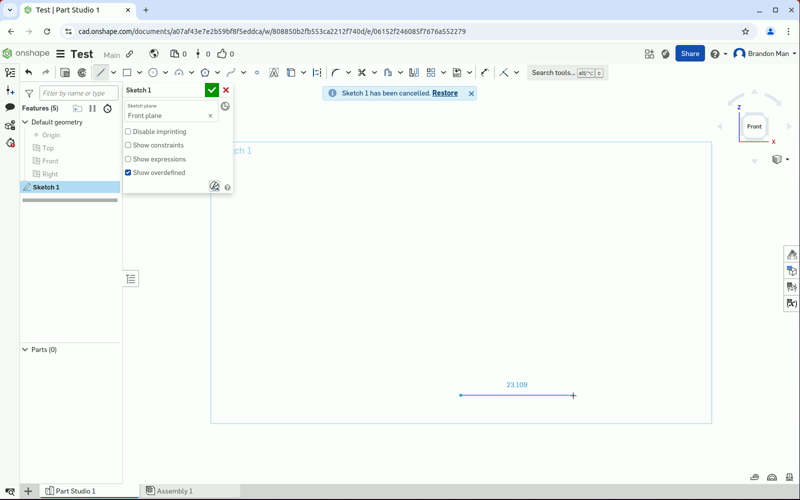
key_down(shift)
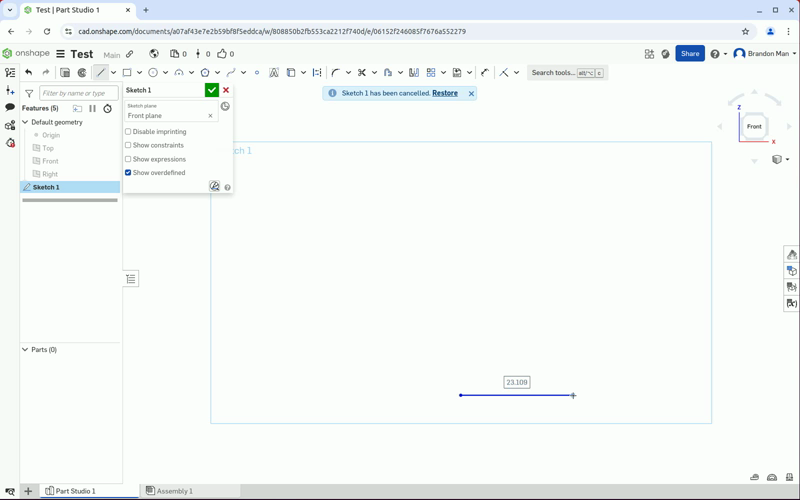
mouse_move(573, 282)
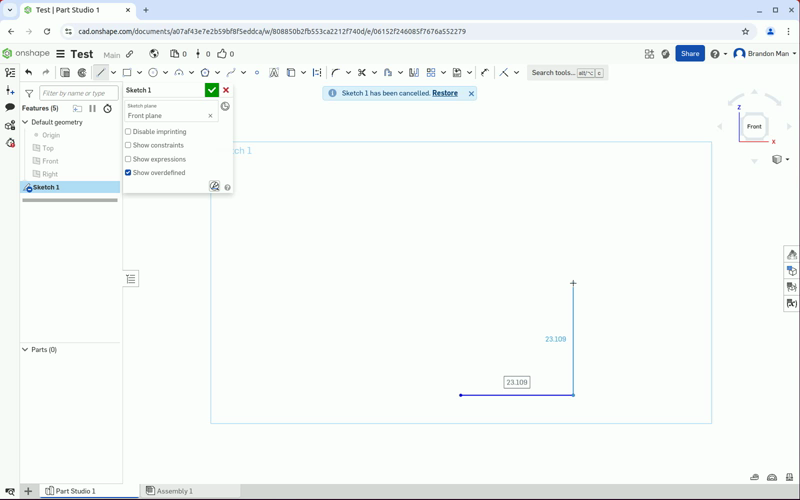
click(573, 282)
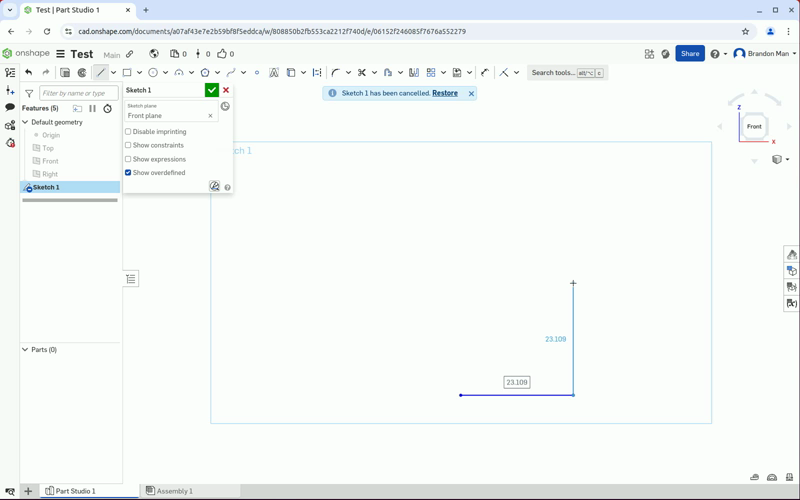
key_up(shift)
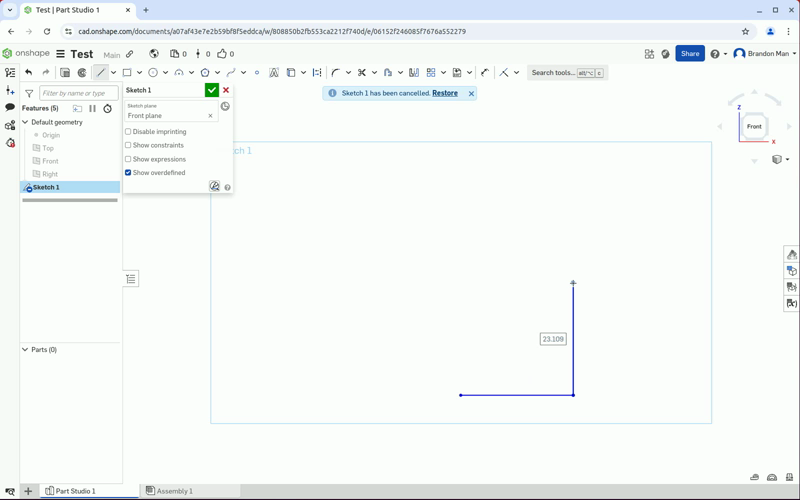
key_down(shift)
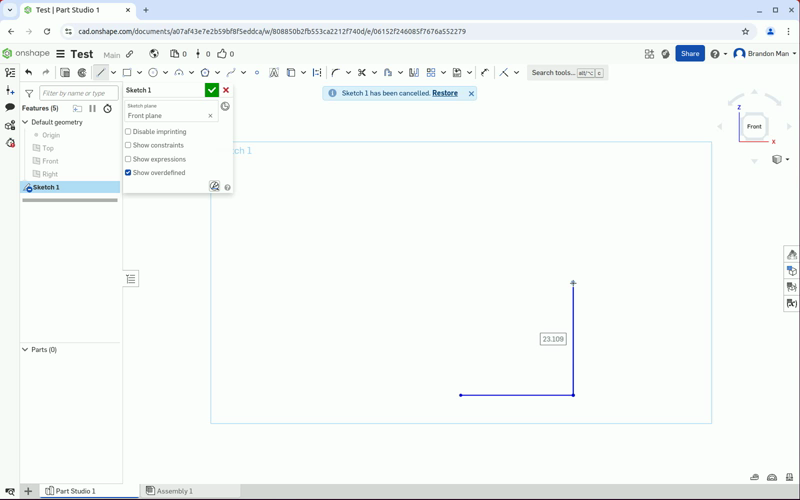
mouse_move(460, 282)
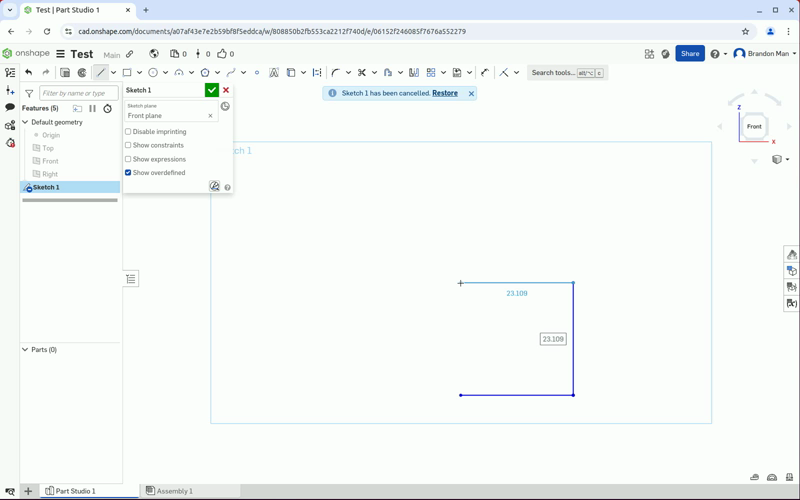
click(460, 282)
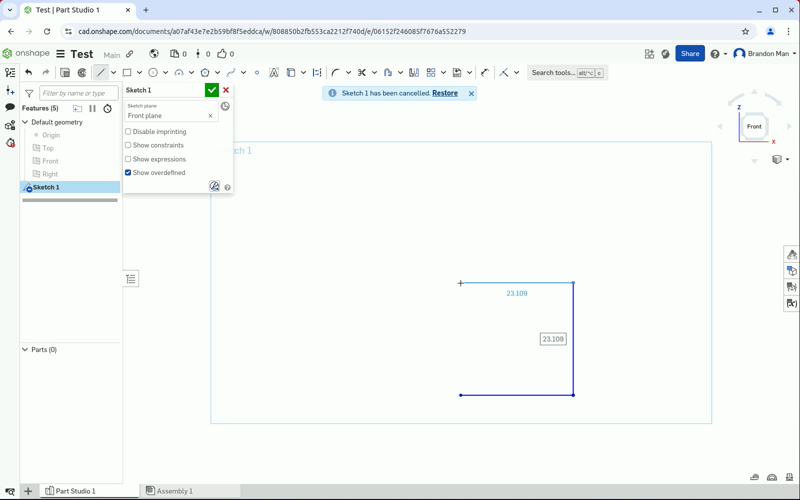
key_up(shift)
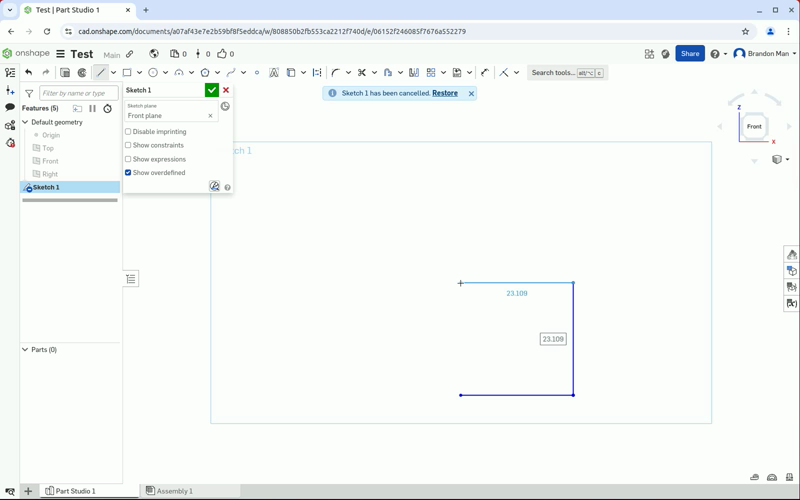
key_down(shift)
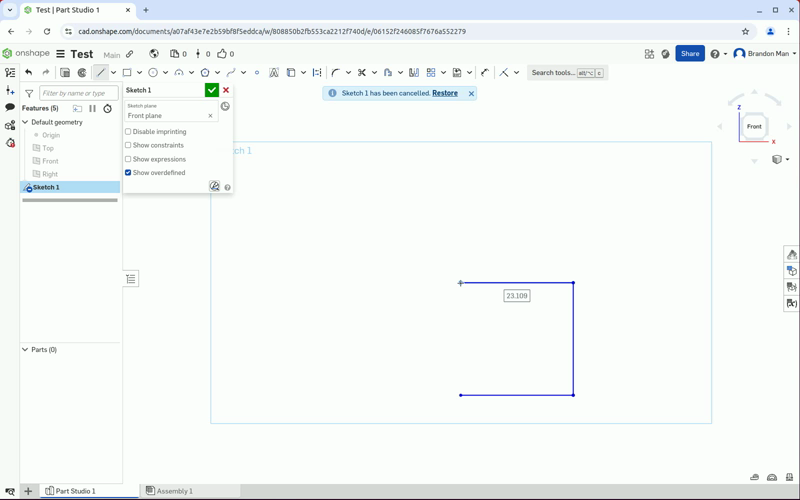
mouse_move(460, 395)
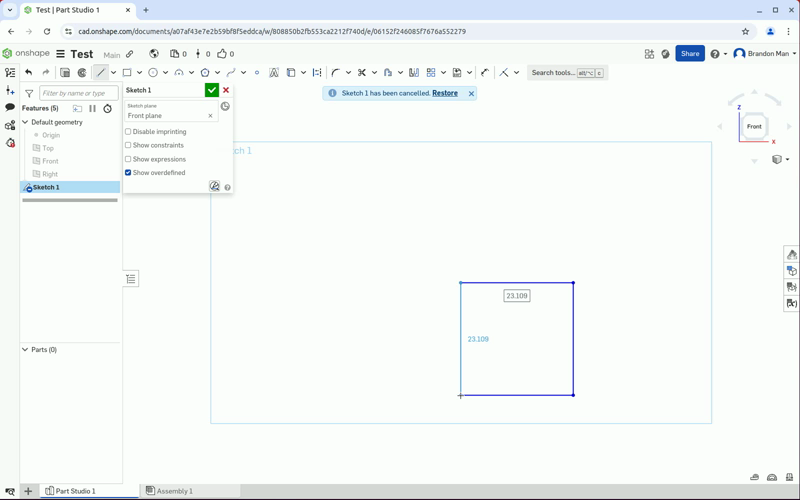
key_up(shift)
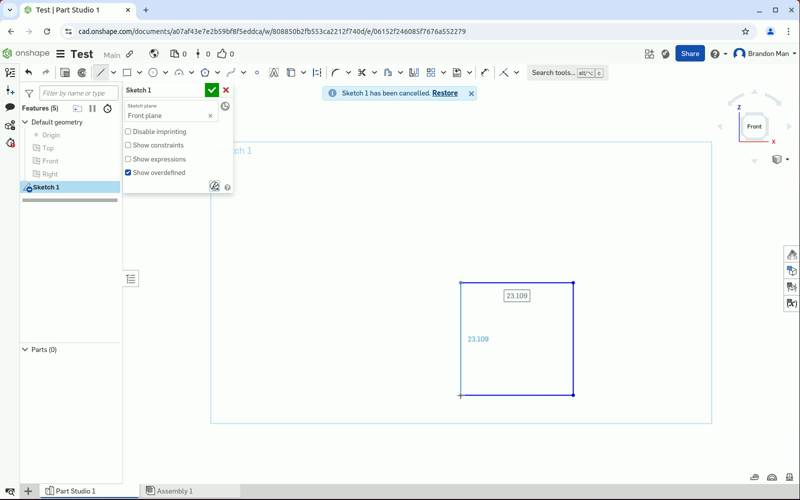
click(460, 395)
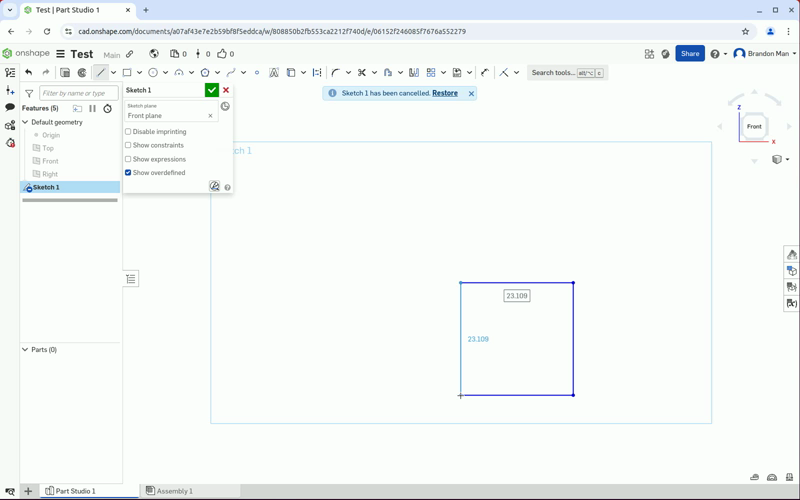
key(esc)
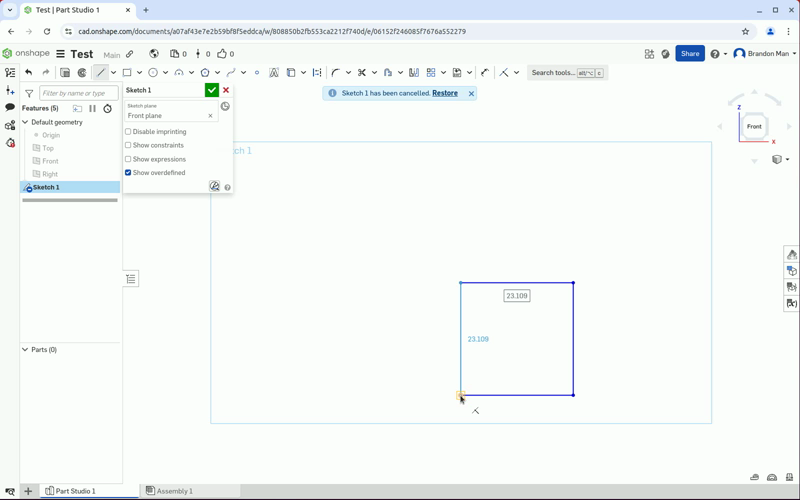
mouse_move(545, 339)
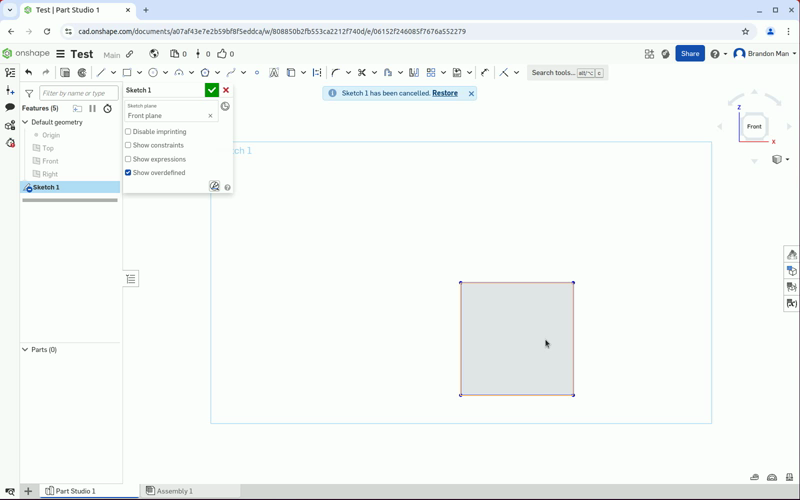
click(545, 339)
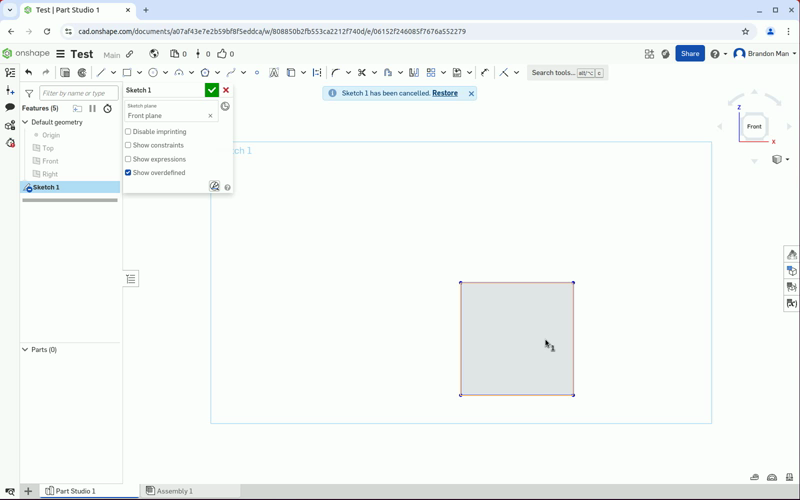
mouse_move(73, 352)
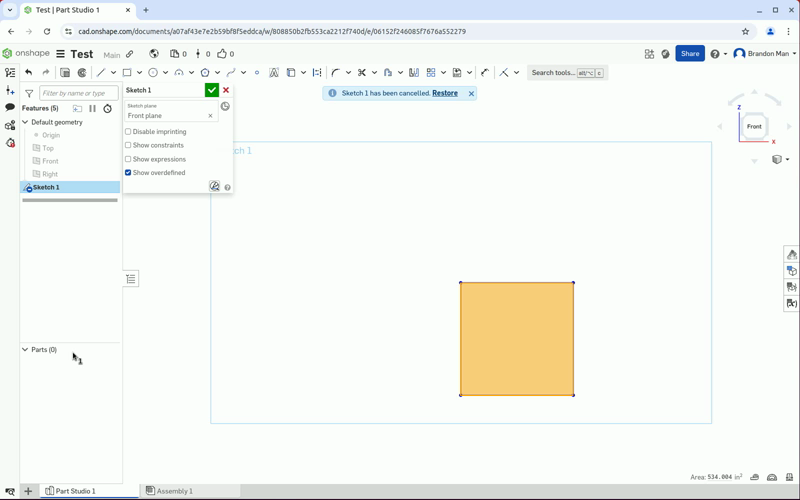
key(shift+y)
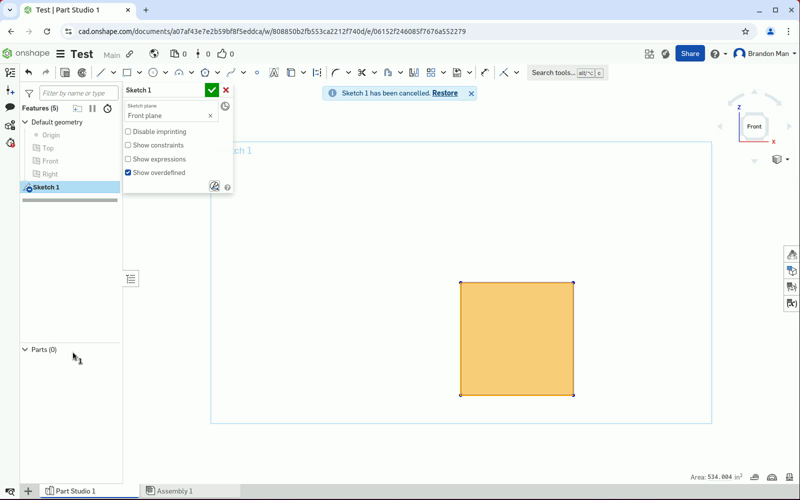
key(shift+e)
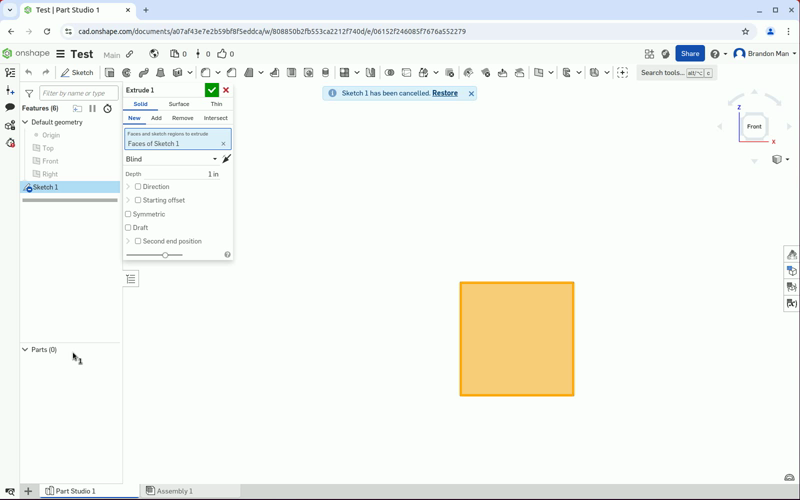
mouse_move(143, 106)
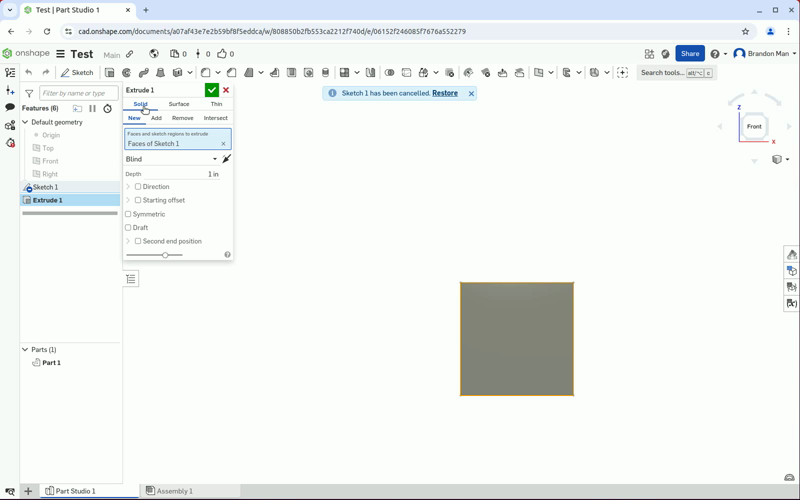
click(143, 106)
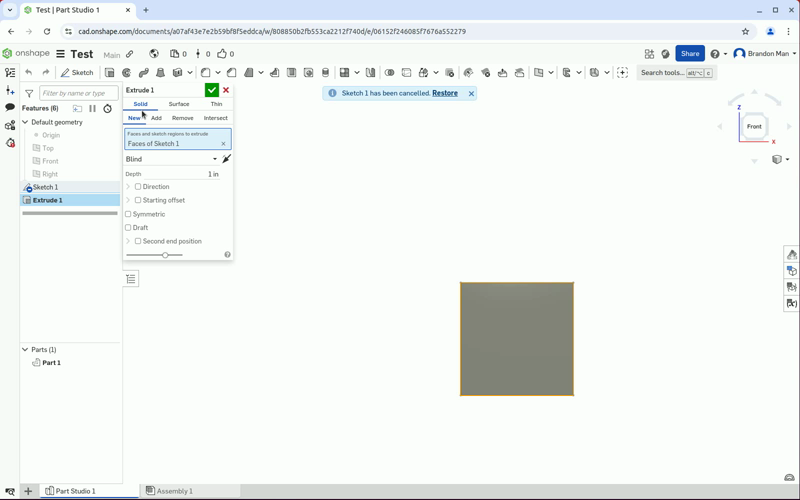
mouse_move(137, 120)
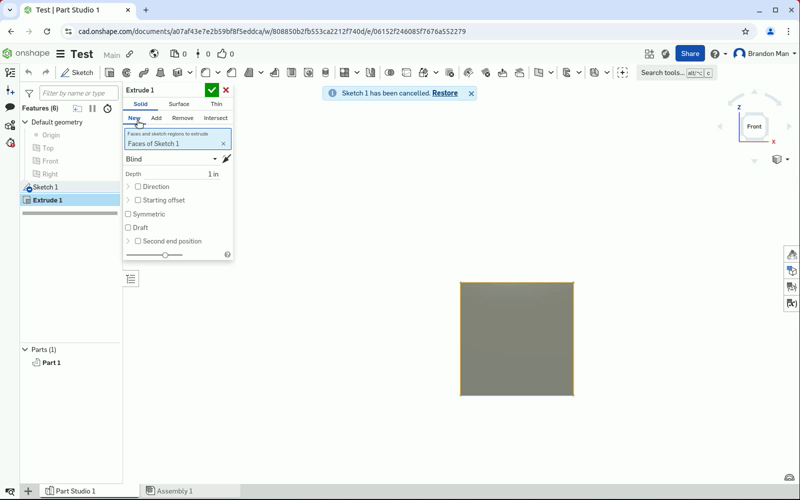
click(137, 120)
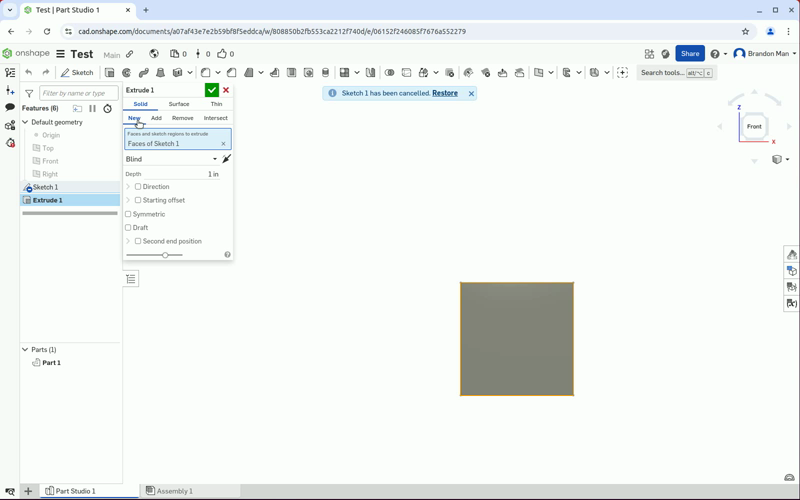
key(tab, 4)
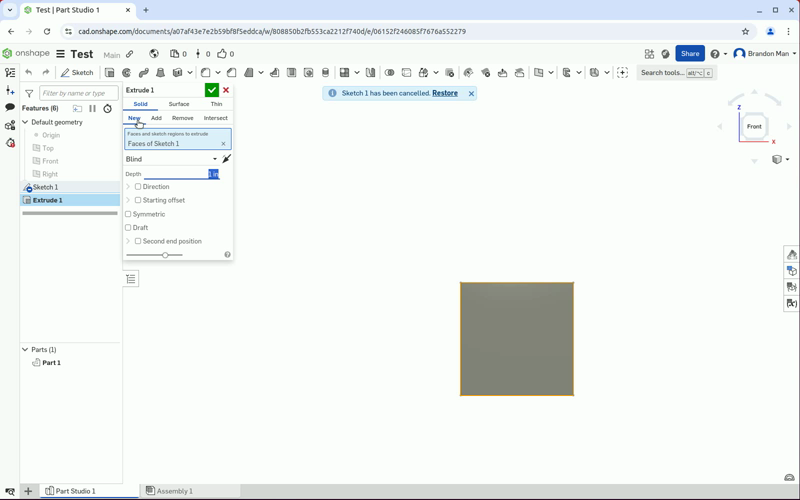
text(23.108)
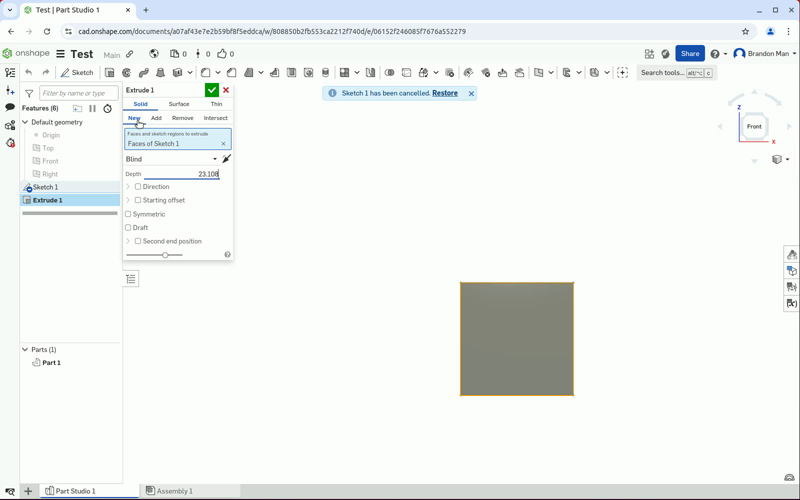
key(enter)
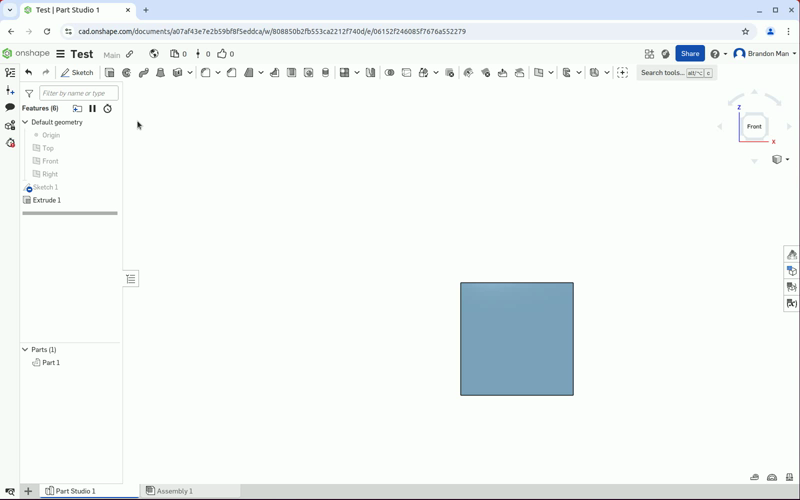
key(shift+h)
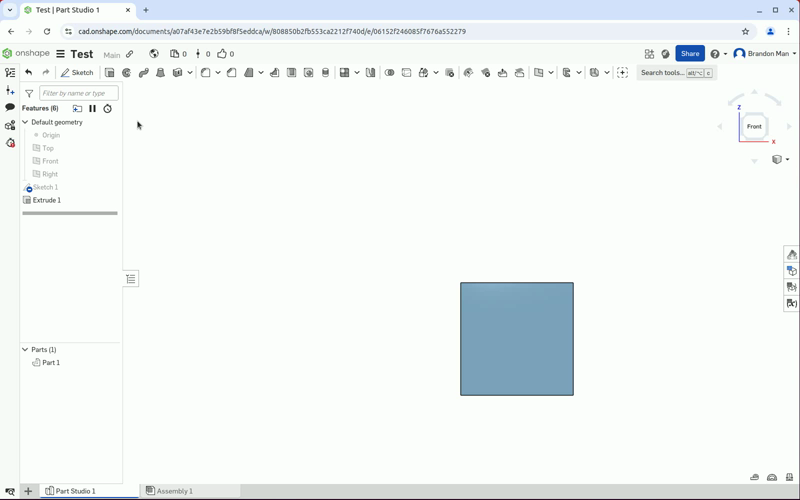
key(shift+h)
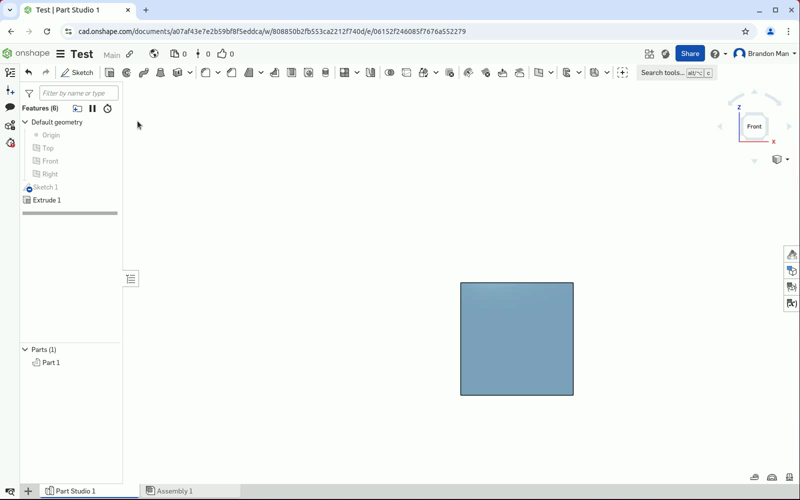
mouse_move(73, 189)
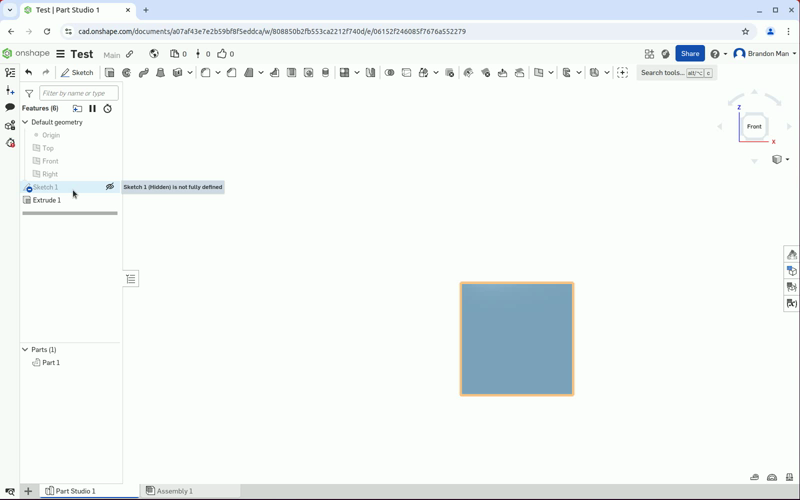
click(73, 189)
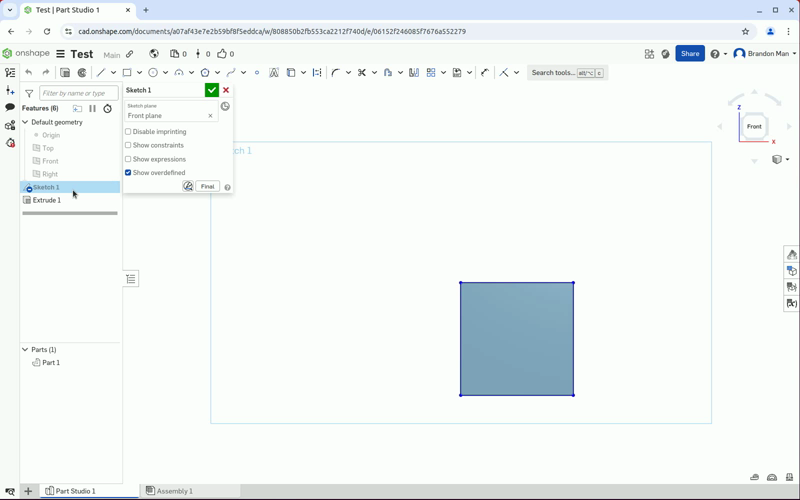
mouse_move(229, 92)
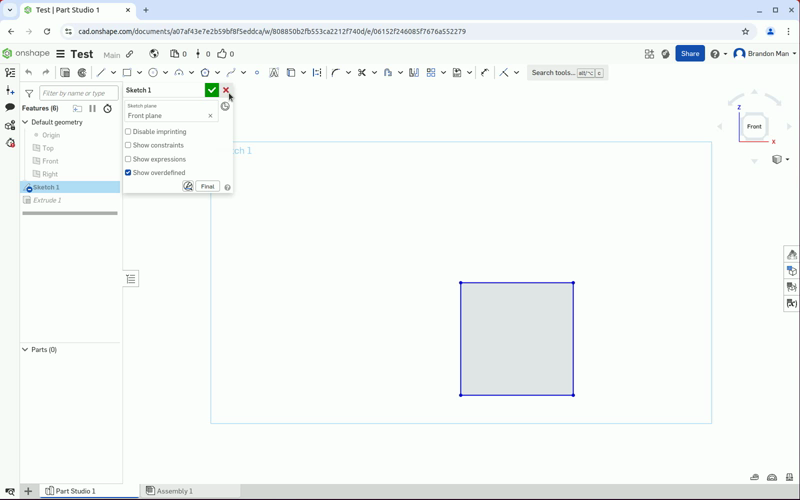
click(229, 92)
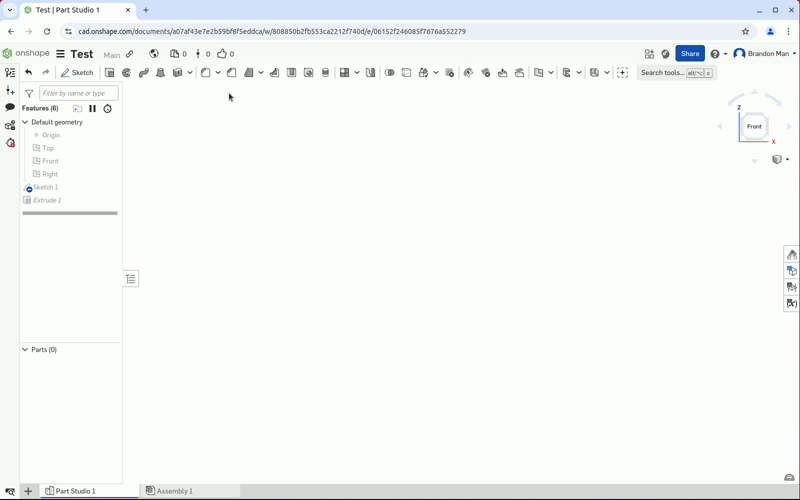
mouse_move(73, 352)
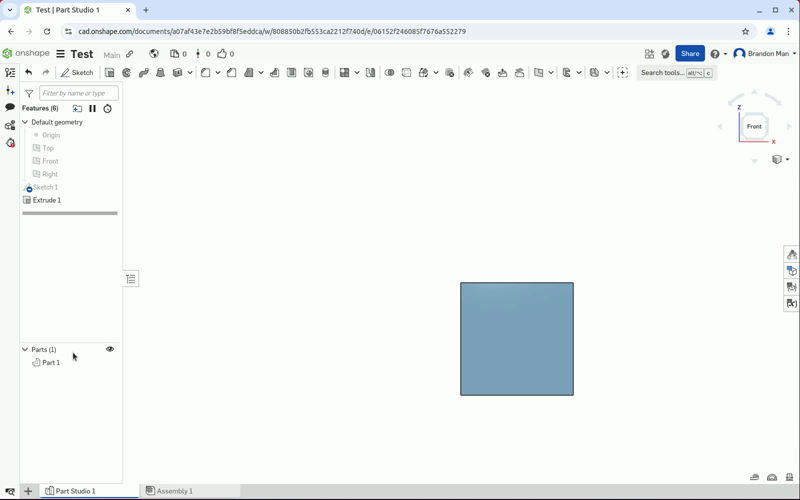
key(y)
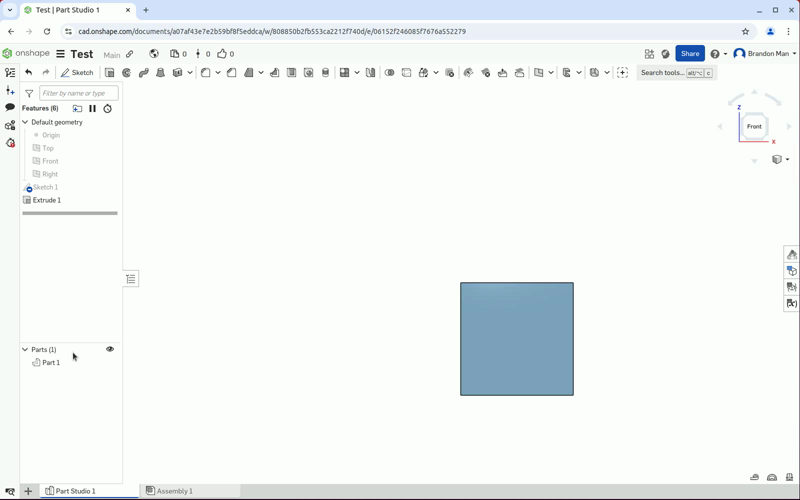
key(shift+p)
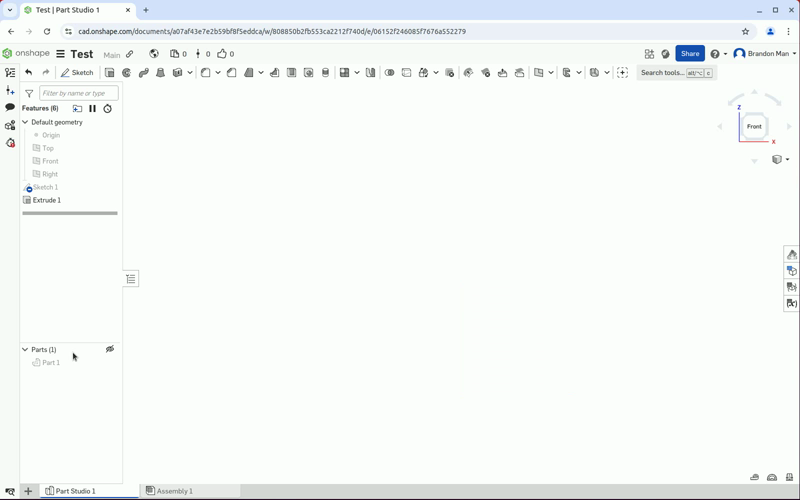
key(space)
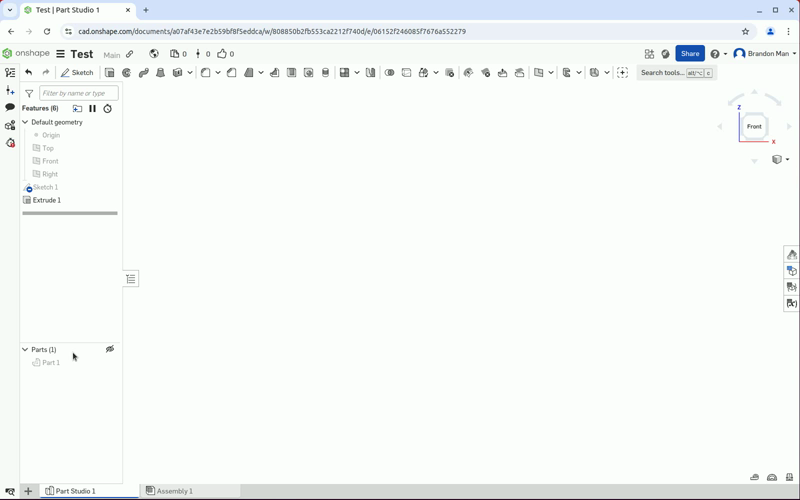
key_down(shift)
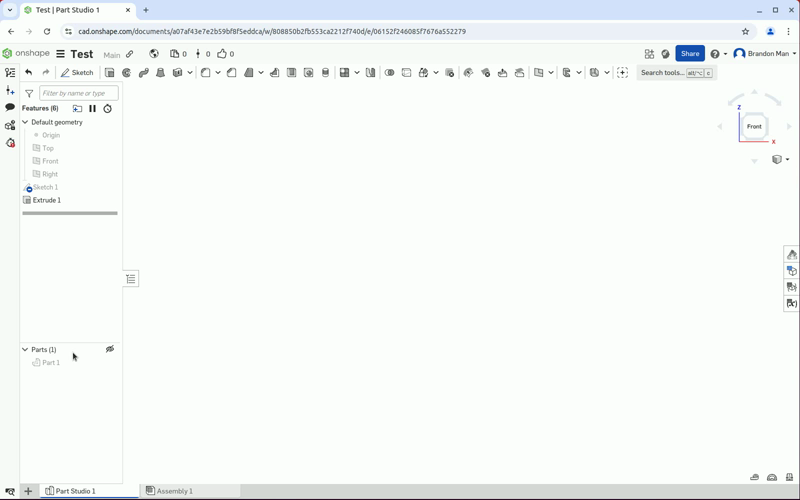
key(left)
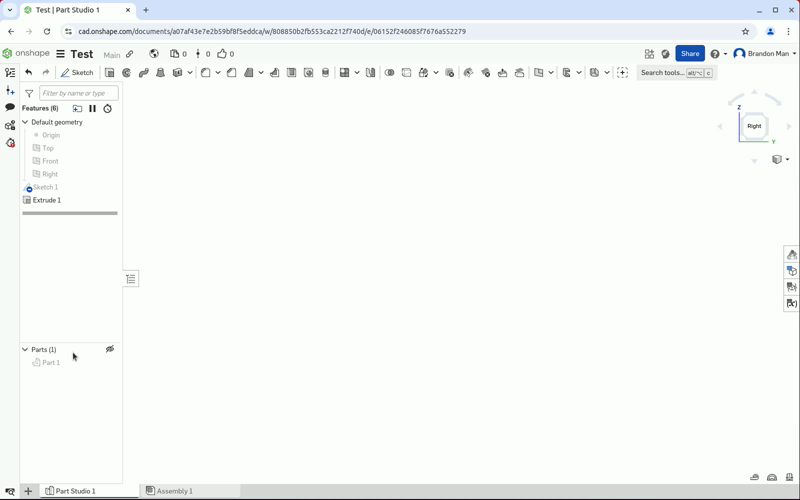
key_up(shift)
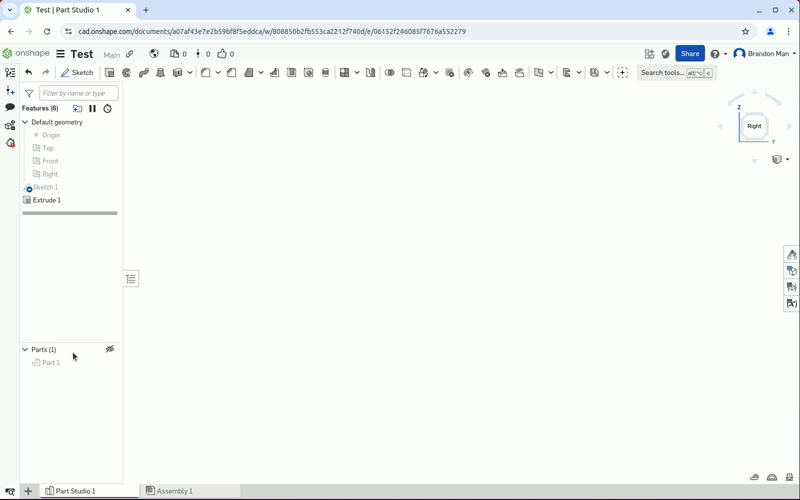
mouse_move(73, 352)
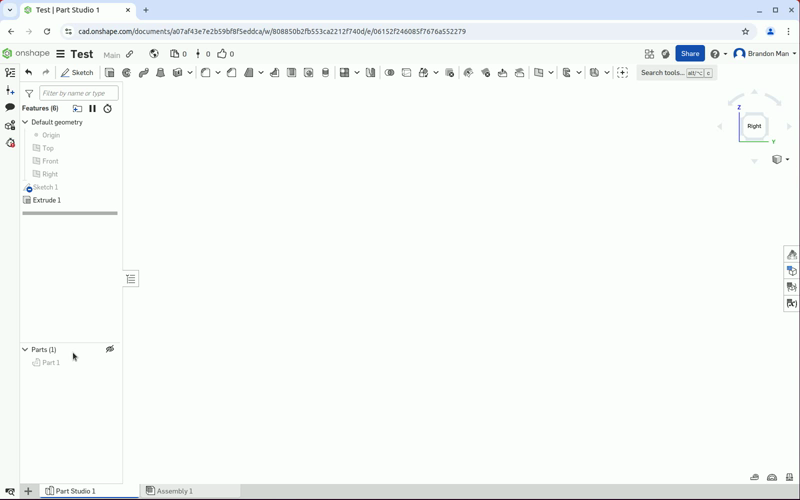
key(shift+y)
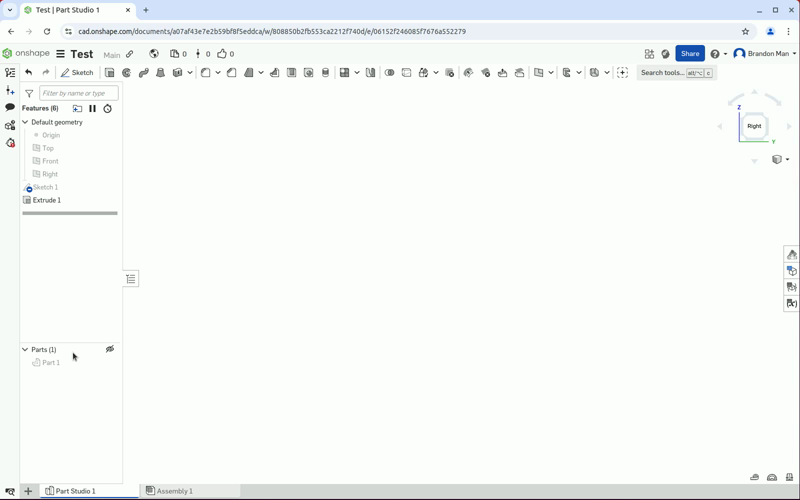
key(shift+s)
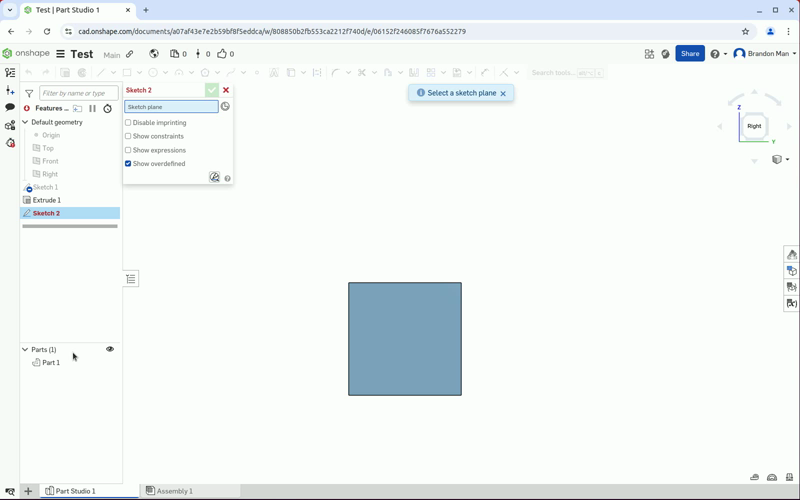
mouse_move(73, 176)
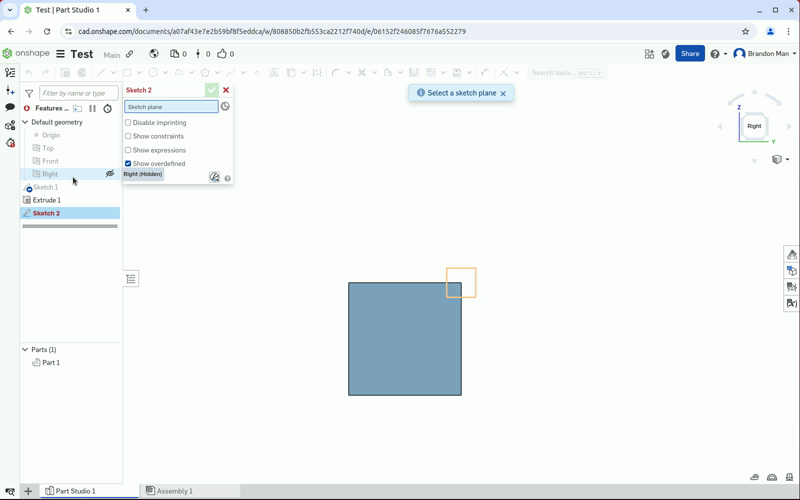
click(73, 176)
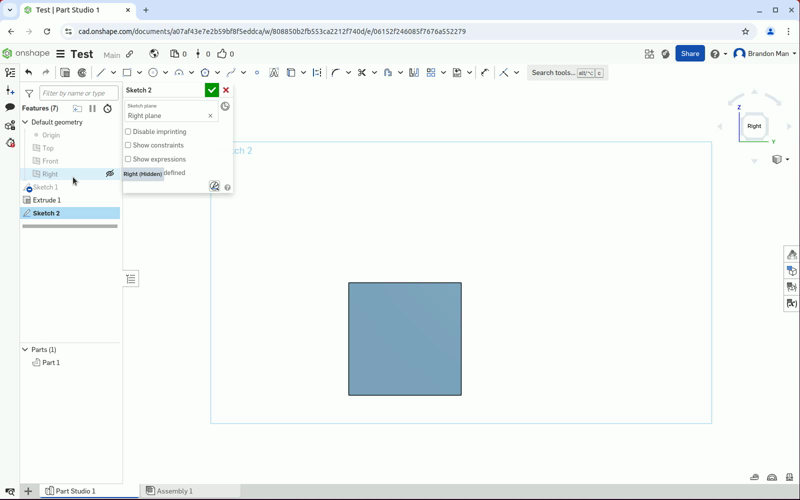
mouse_move(73, 352)
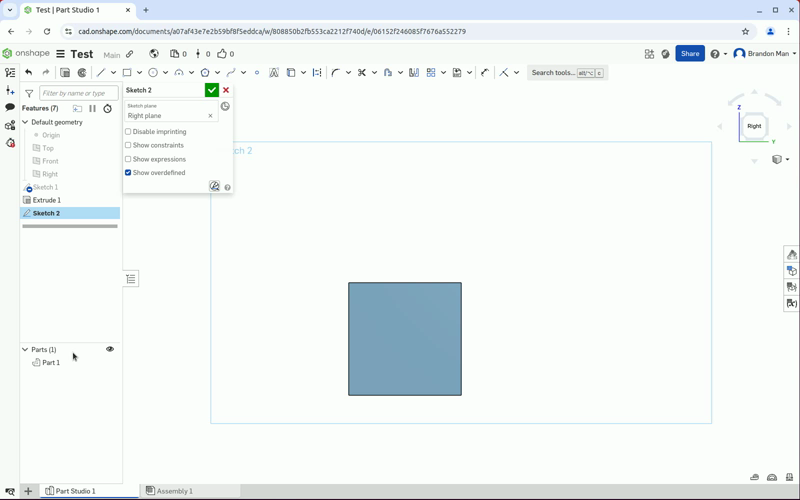
key(y)
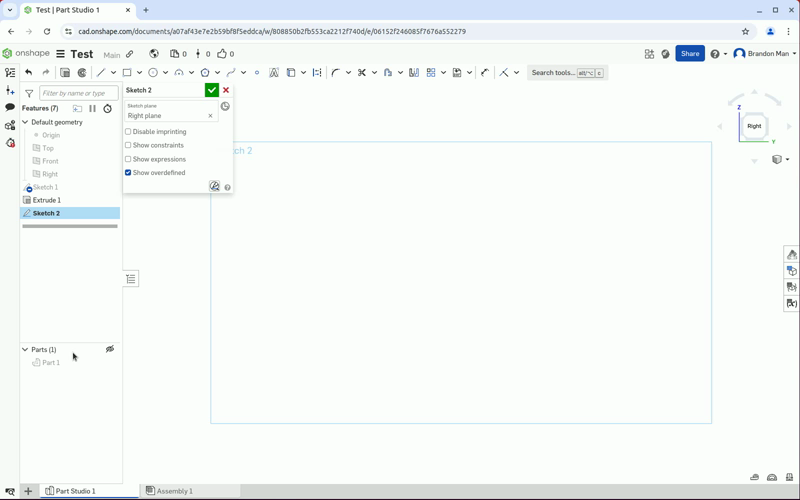
key(l)
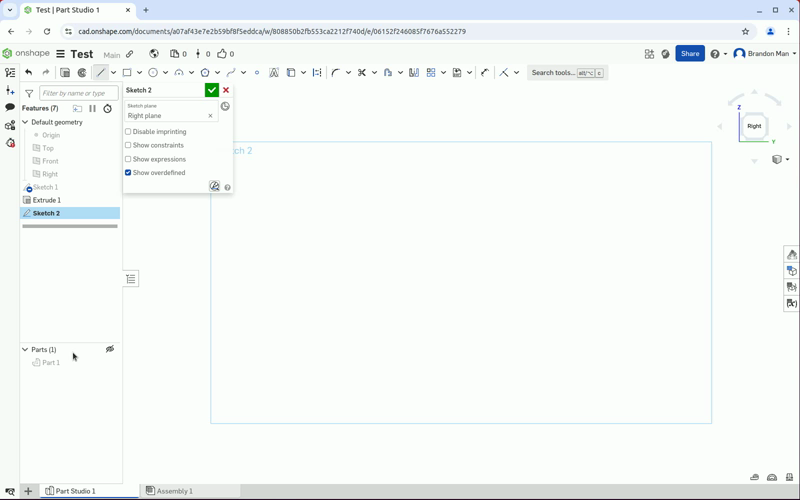
key_down(shift)
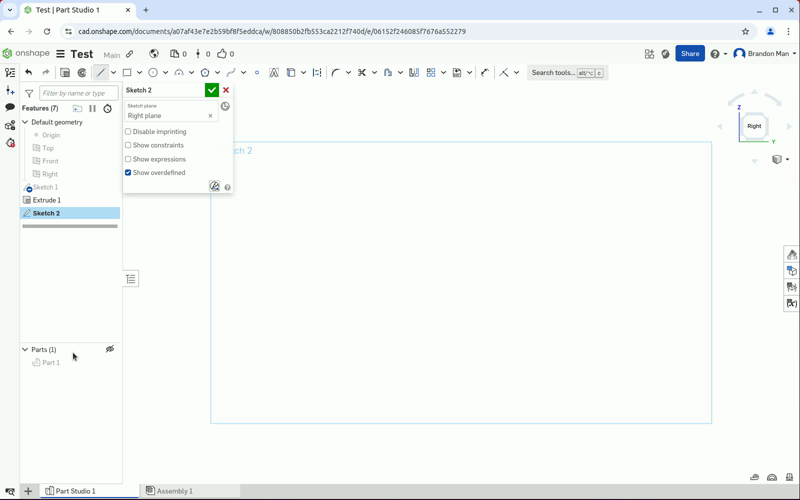
mouse_move(352, 390)
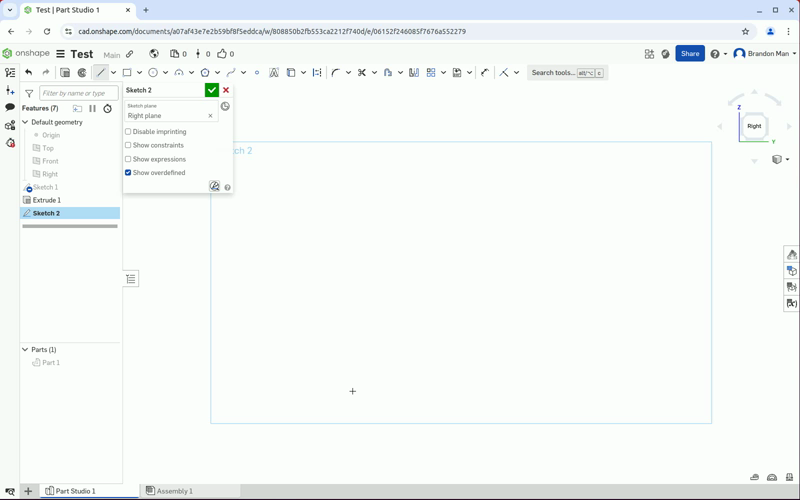
click(352, 390)
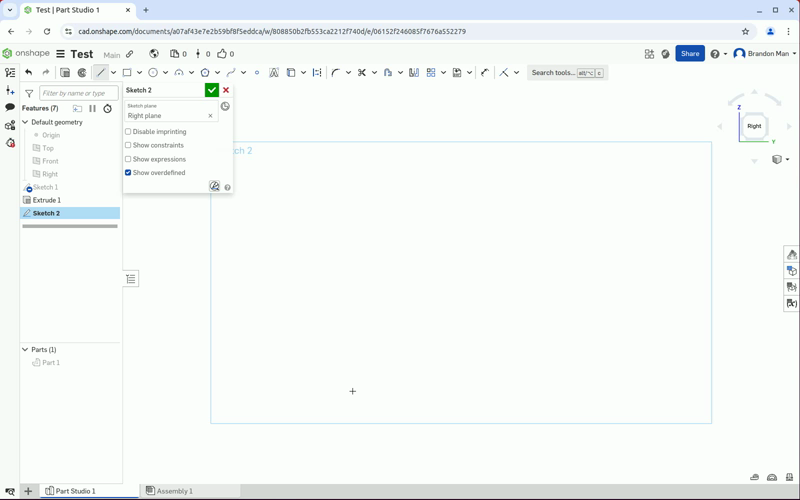
key_up(shift)
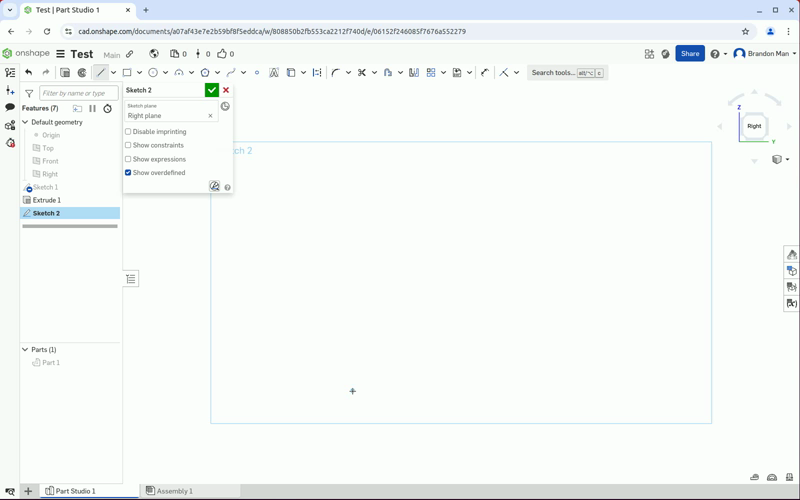
key_down(shift)
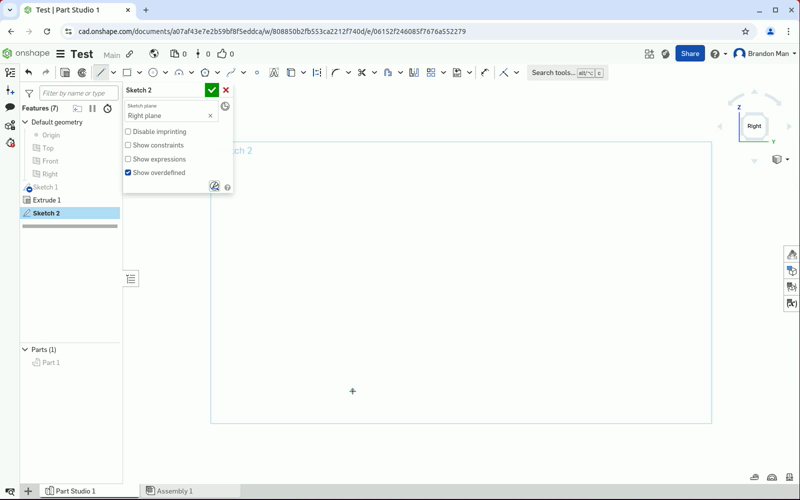
mouse_move(455, 390)
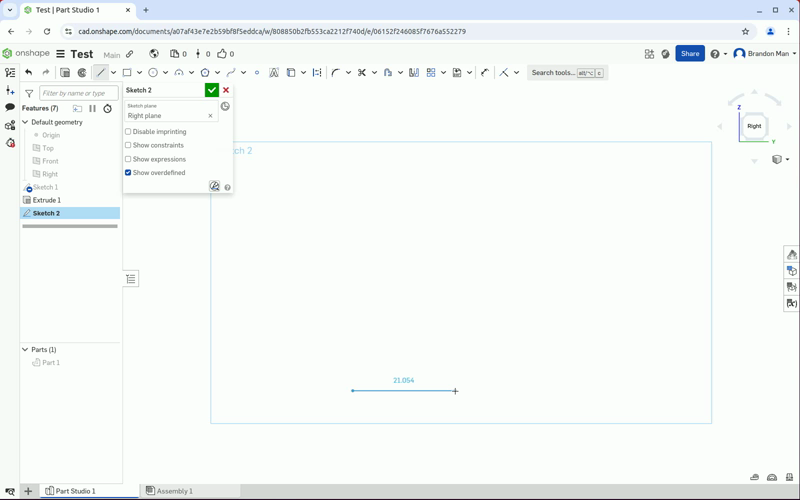
click(455, 390)
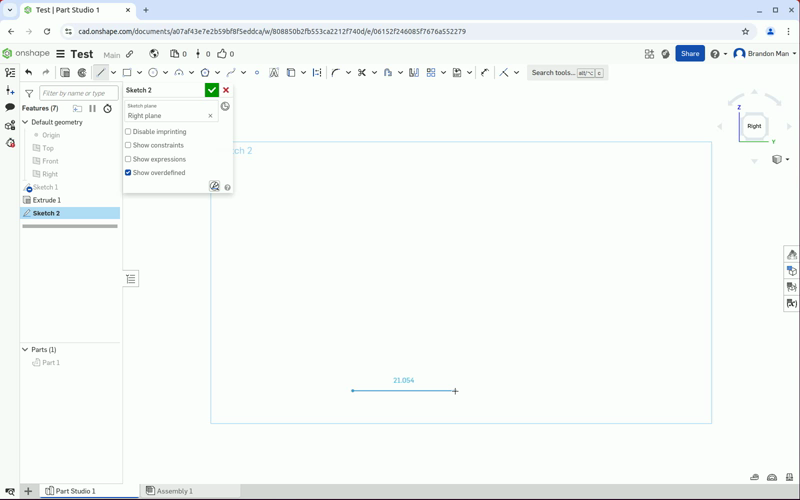
key_up(shift)
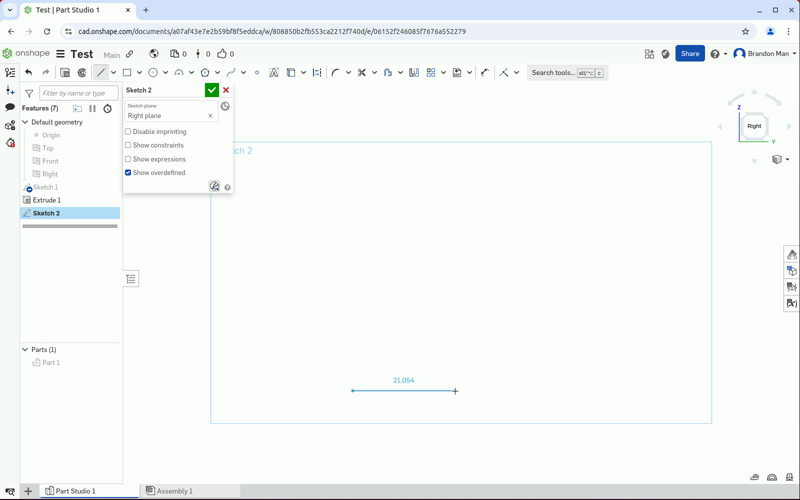
key_down(shift)
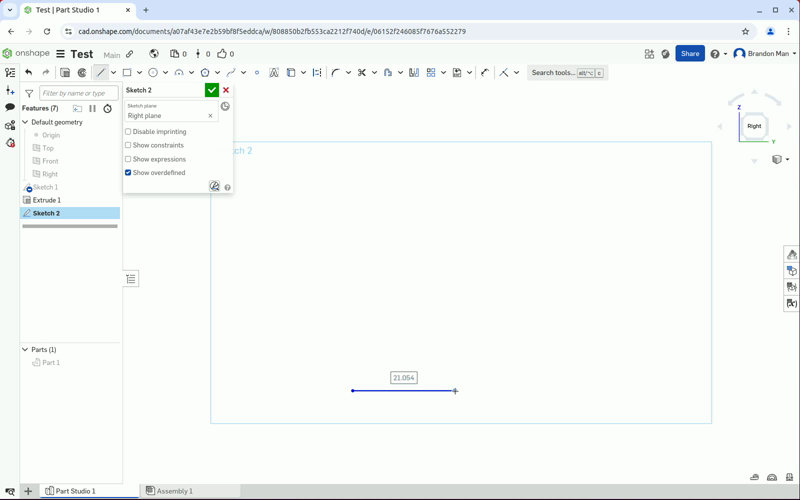
mouse_move(455, 287)
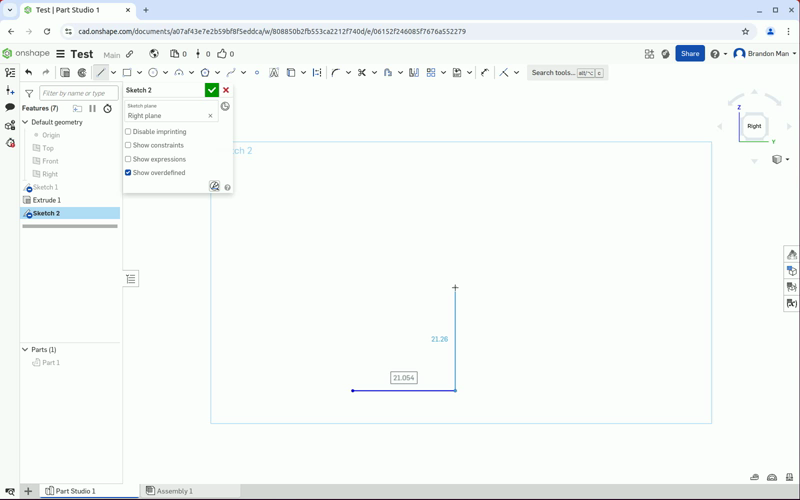
click(455, 287)
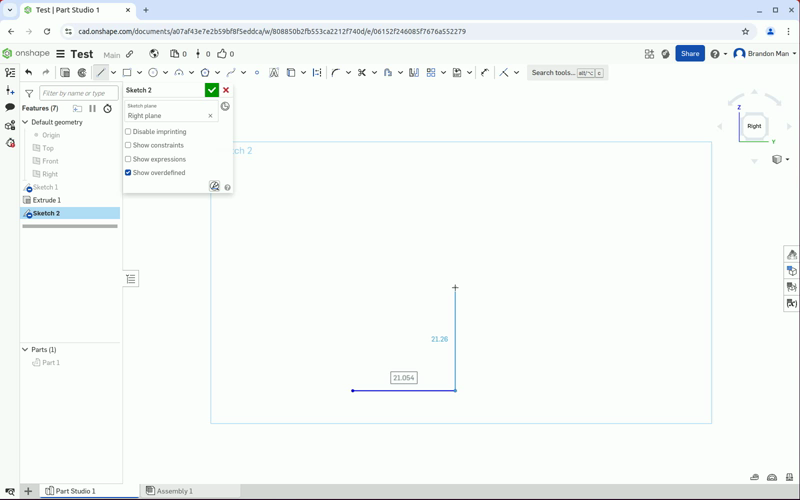
key_up(shift)
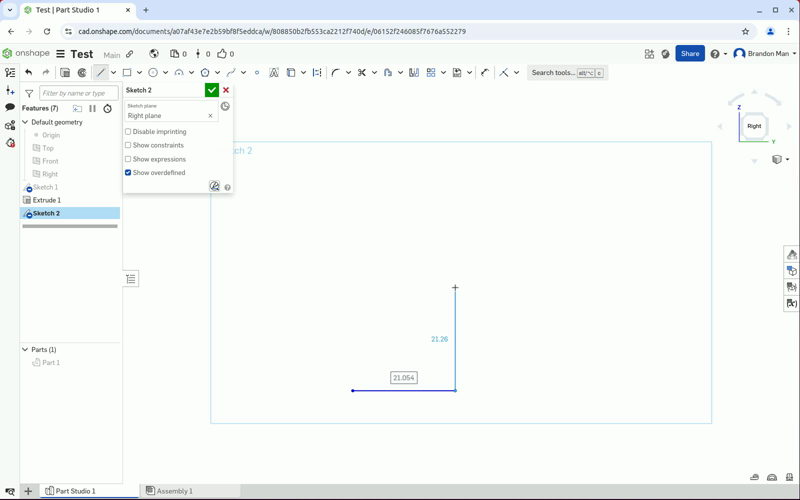
key_down(shift)
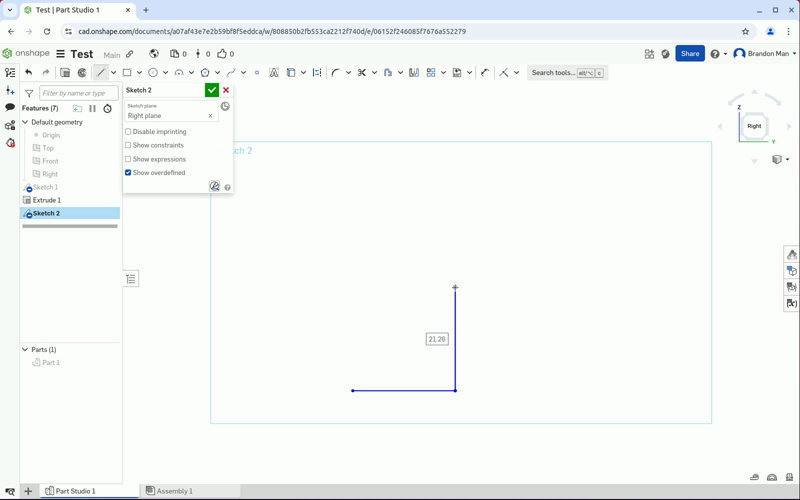
mouse_move(352, 287)
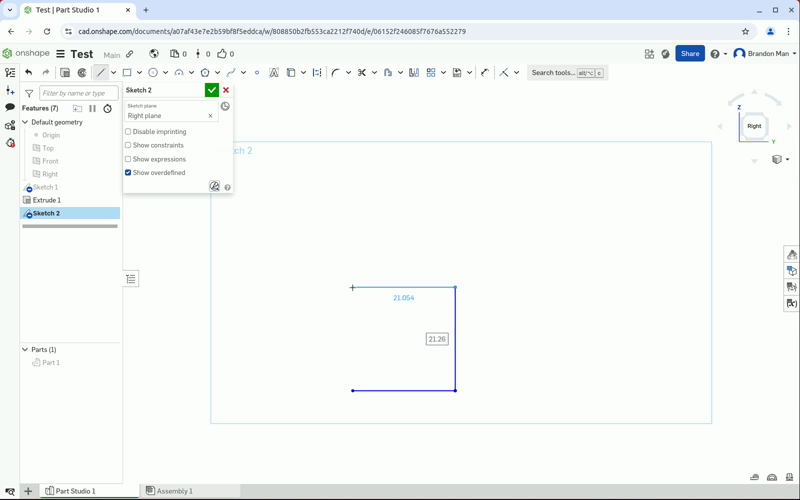
click(352, 287)
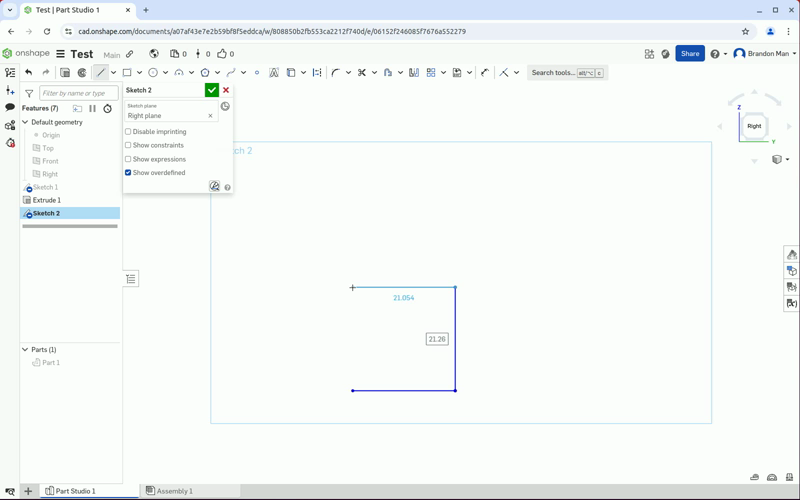
key_up(shift)
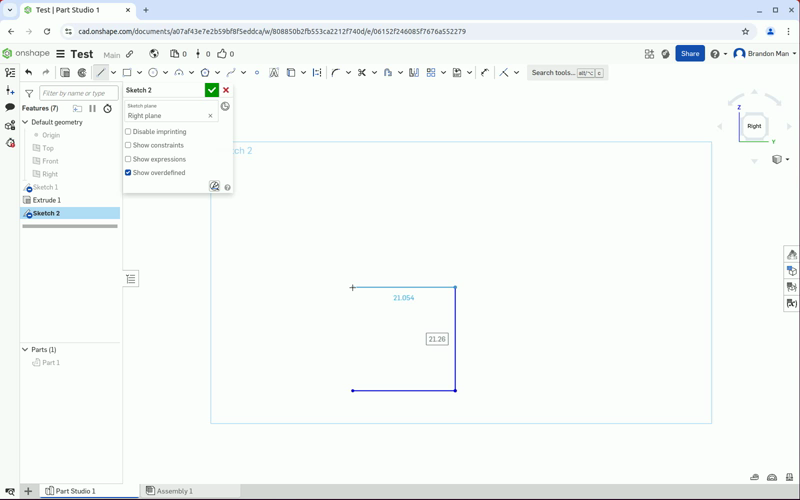
key_down(shift)
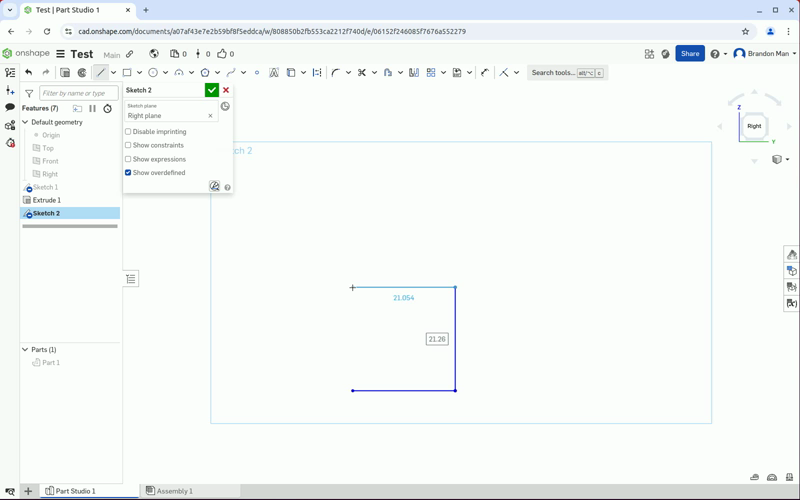
mouse_move(352, 390)
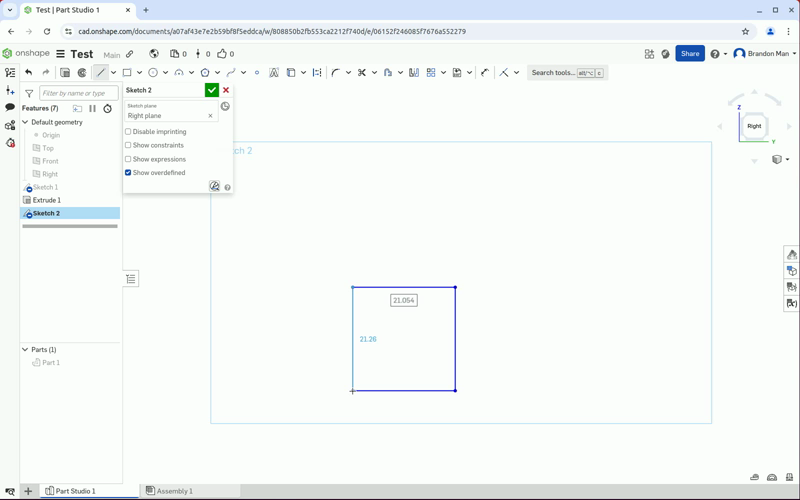
key_up(shift)
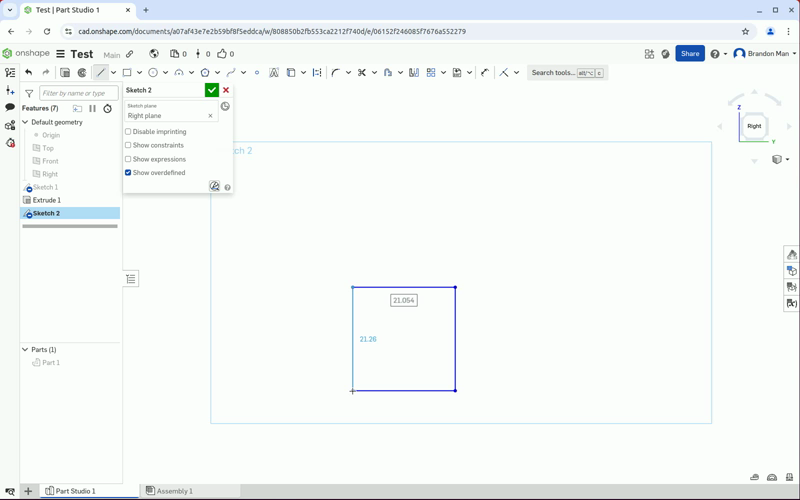
click(352, 390)
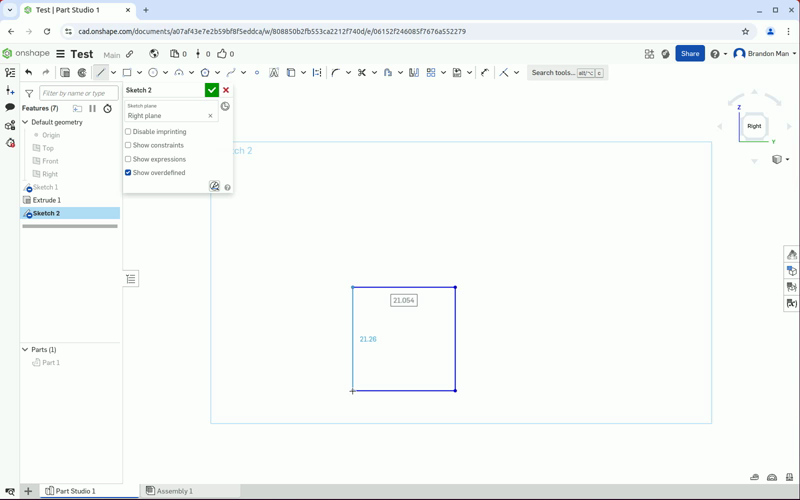
key(esc)
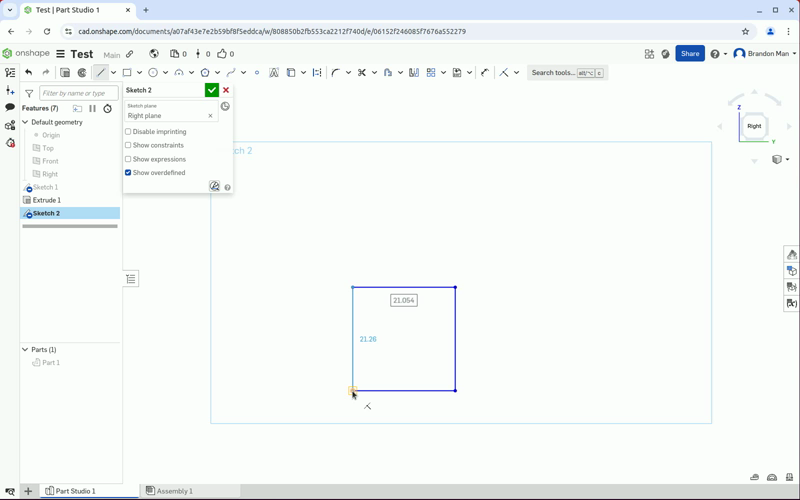
mouse_move(407, 323)
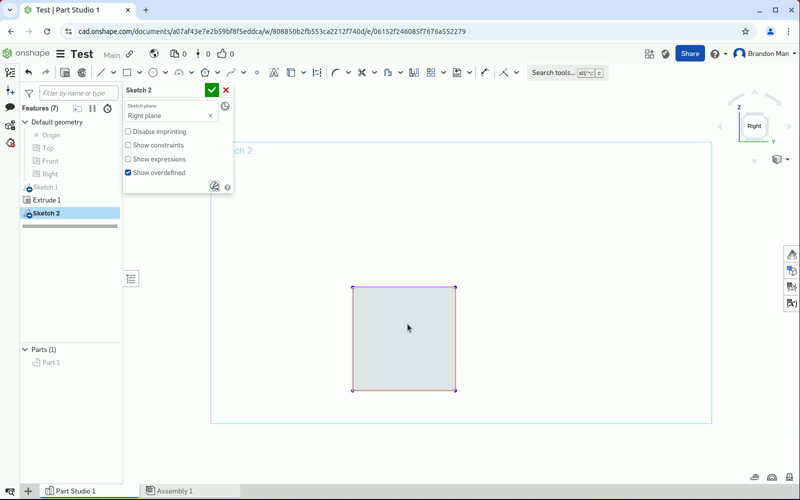
click(407, 323)
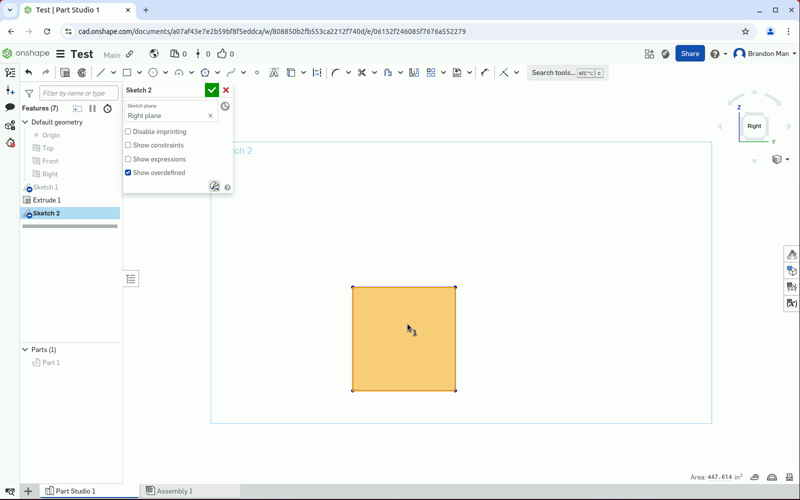
mouse_move(73, 352)
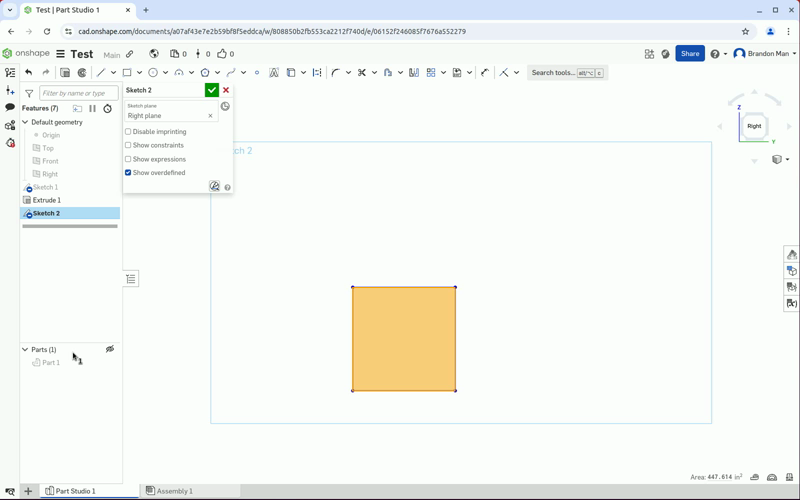
key(shift+y)
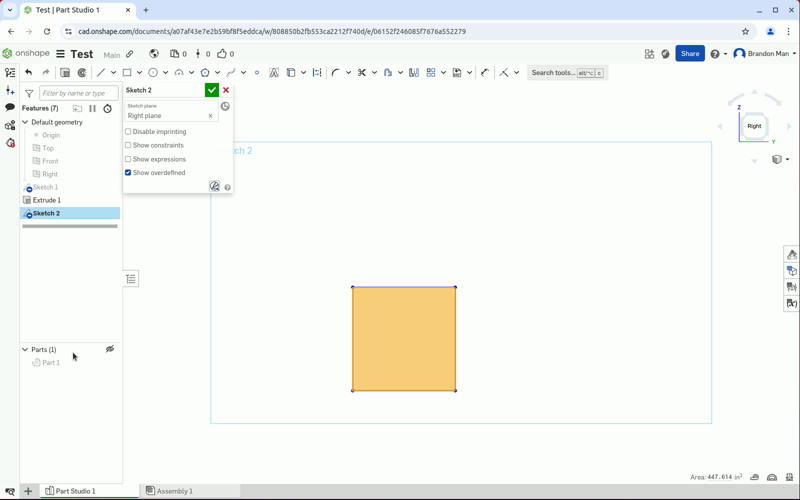
key(shift+e)
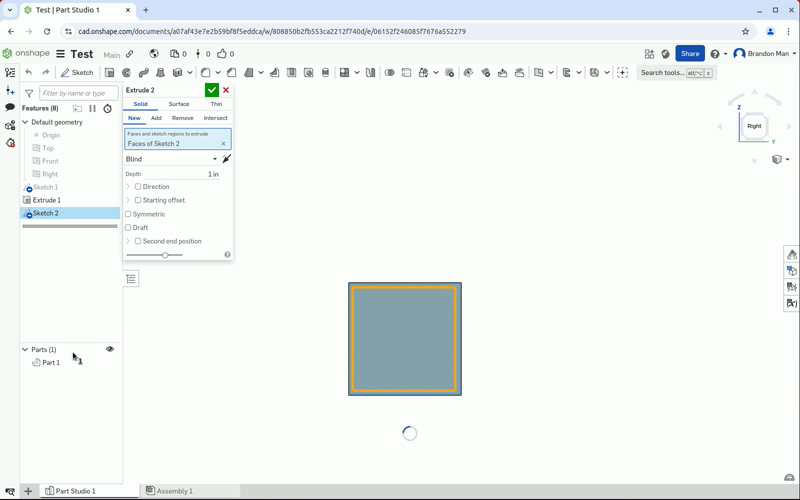
mouse_move(143, 106)
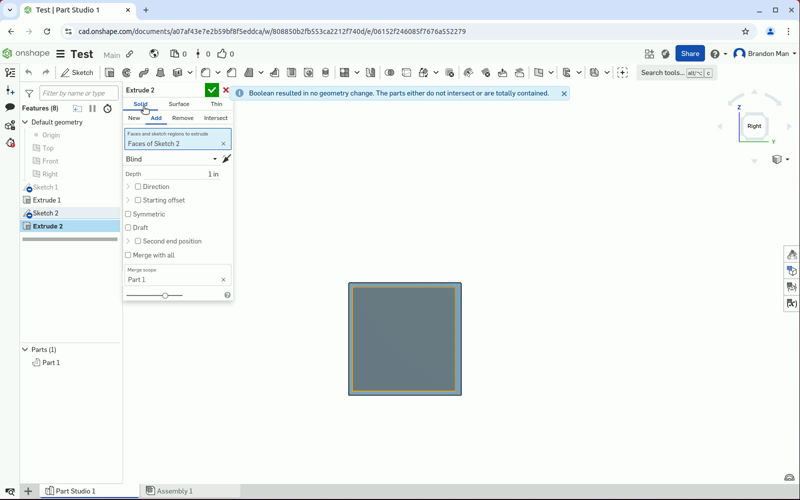
click(143, 106)
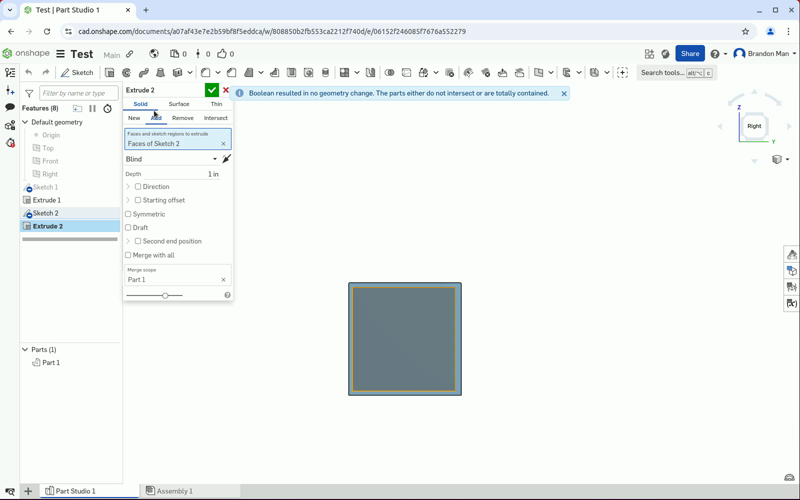
mouse_move(186, 120)
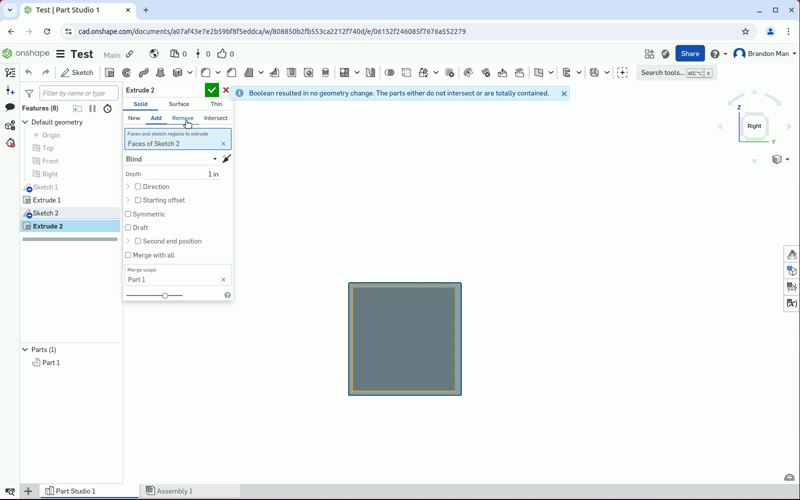
click(186, 120)
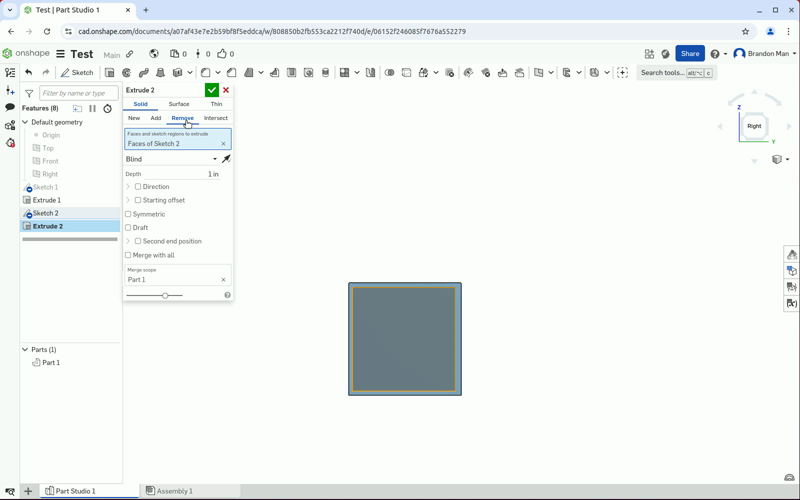
key(tab, 4)
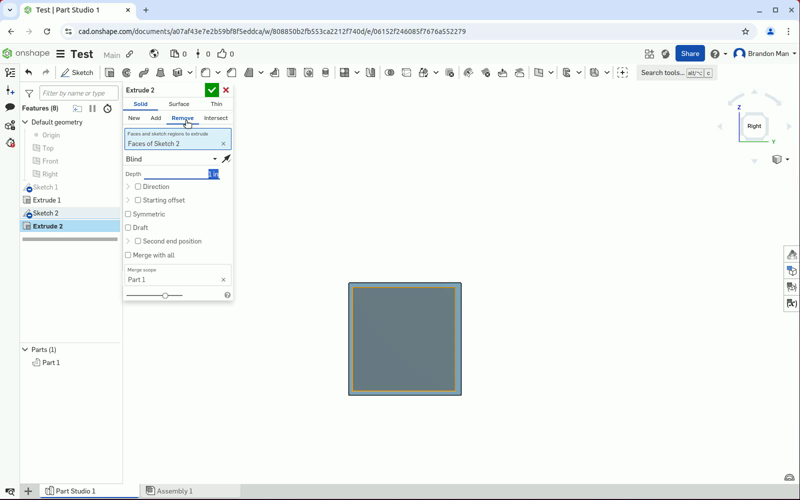
text(20.22)
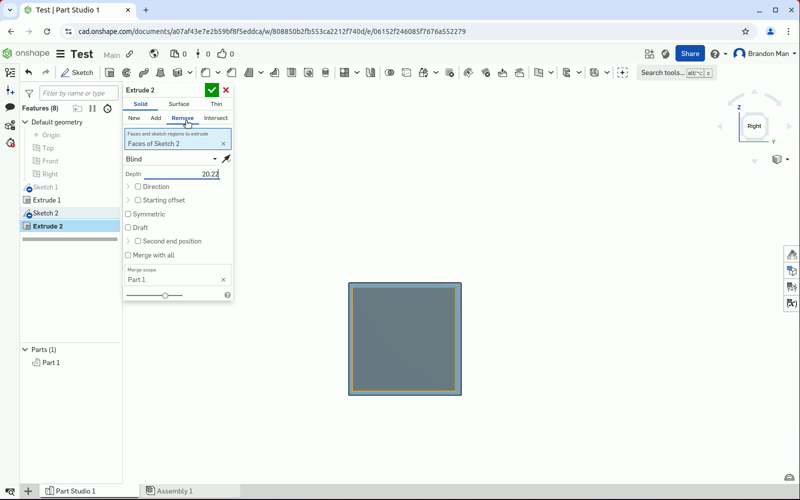
key(tab, 6)
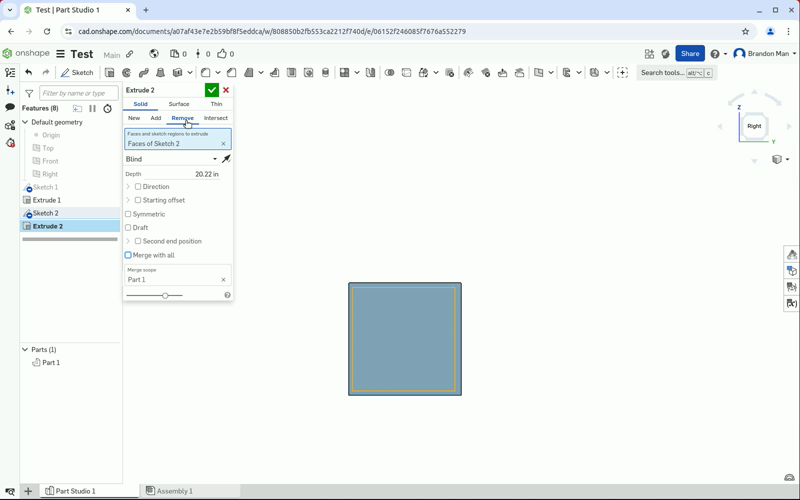
key(space)
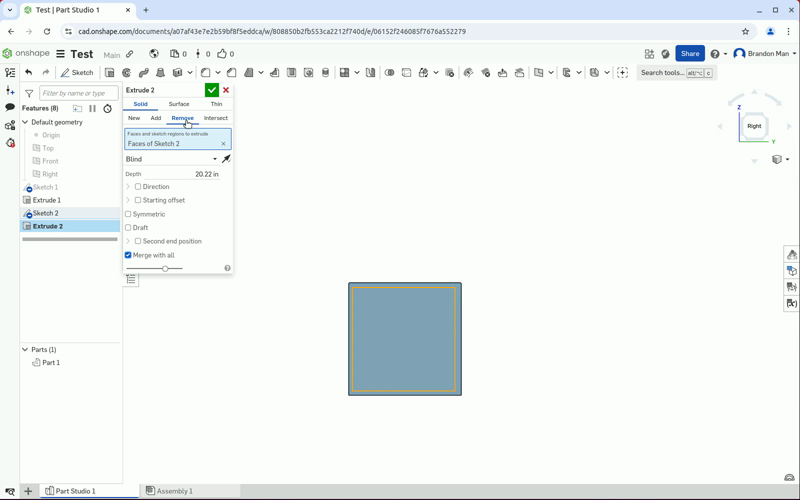
key(enter)
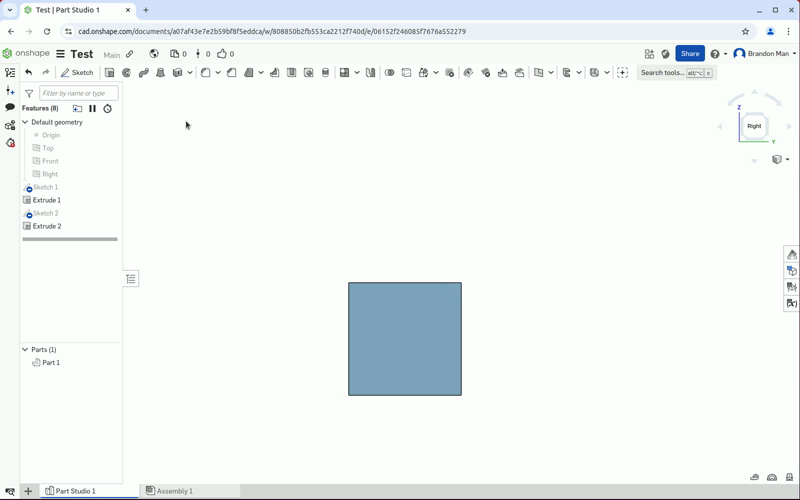
key(shift+h)
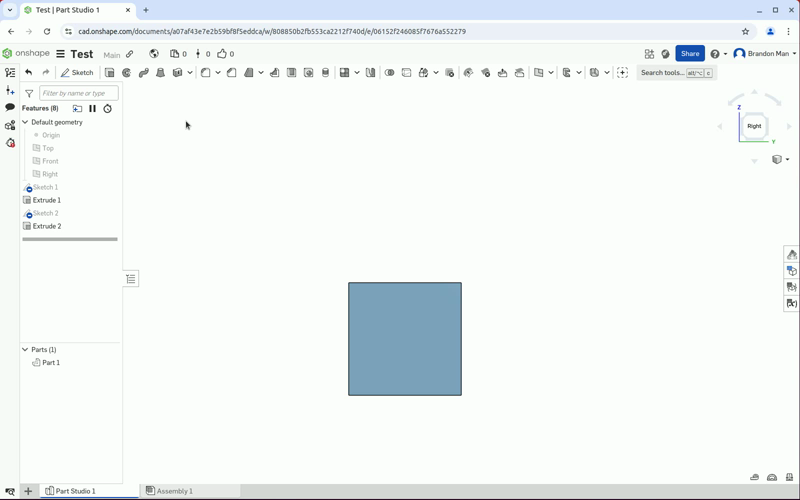
key(shift+h)
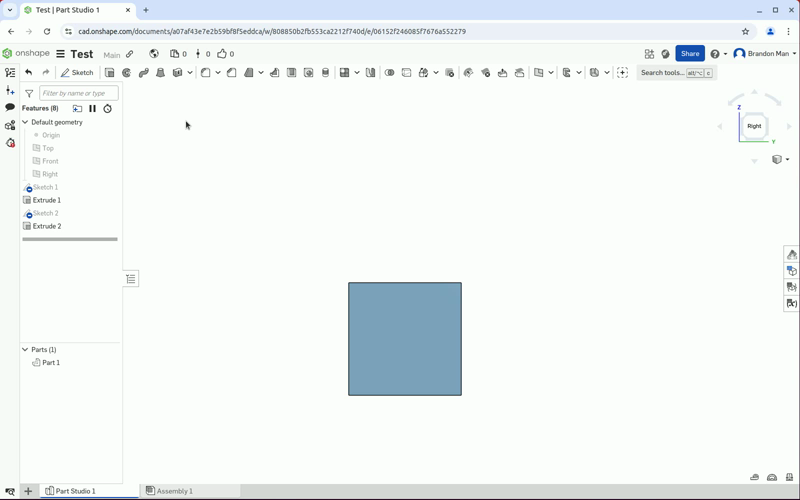
mouse_move(73, 189)
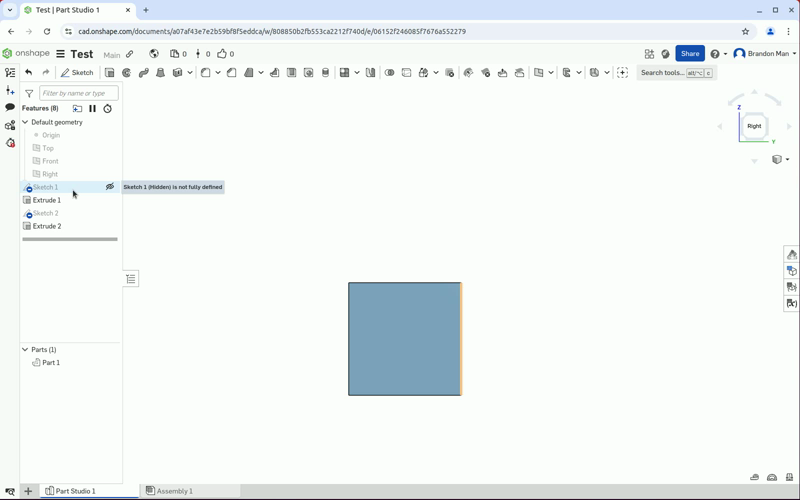
click(73, 189)
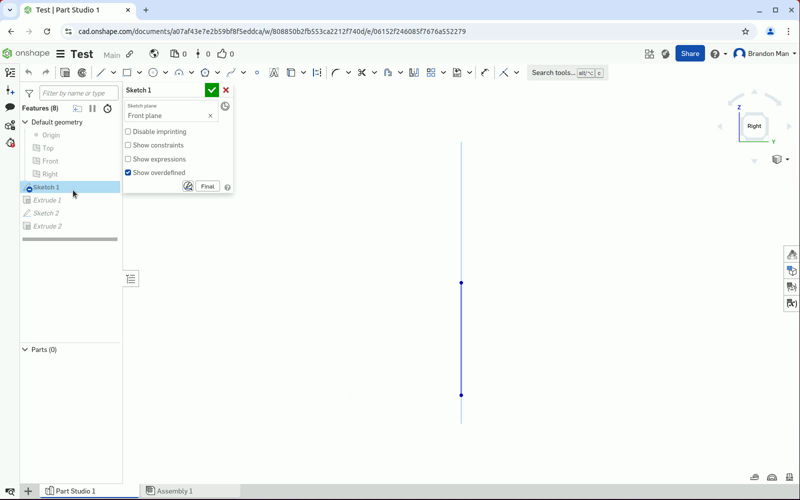
mouse_move(229, 92)
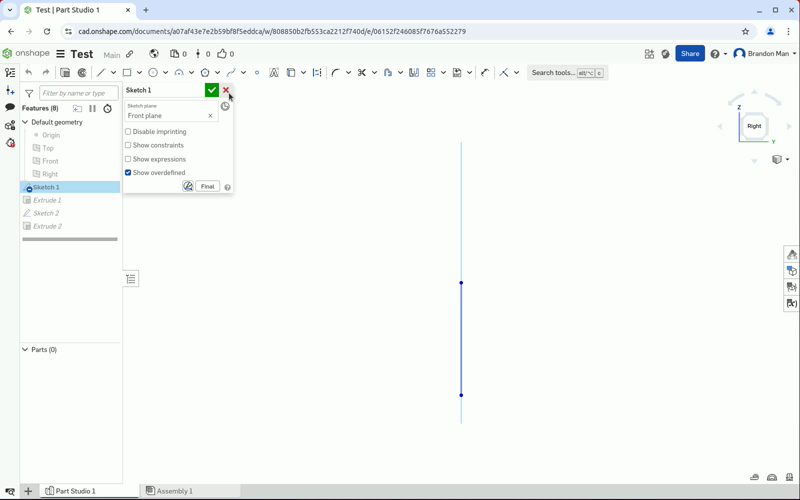
click(229, 92)
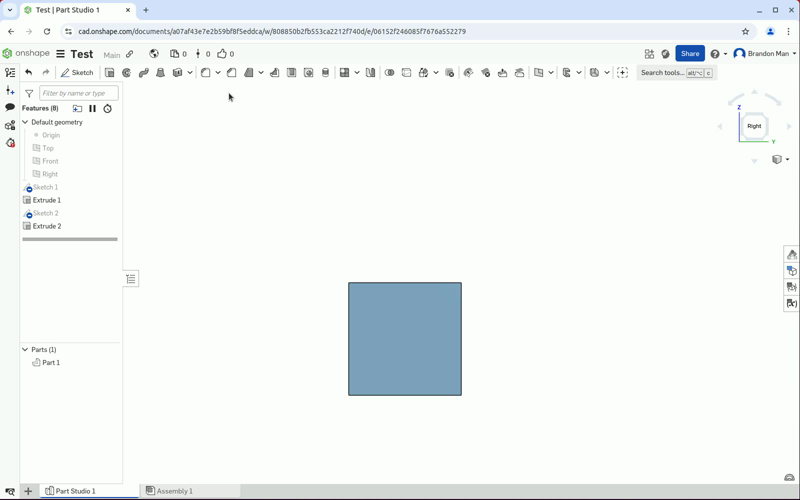
mouse_move(541, 75)
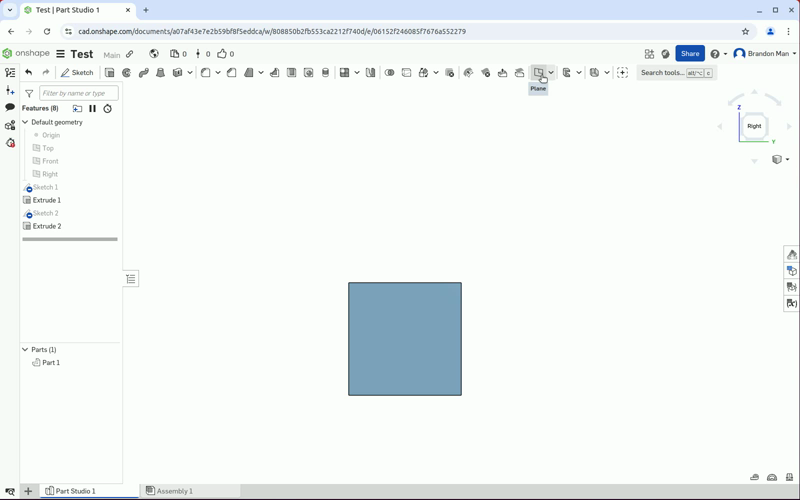
click(541, 75)
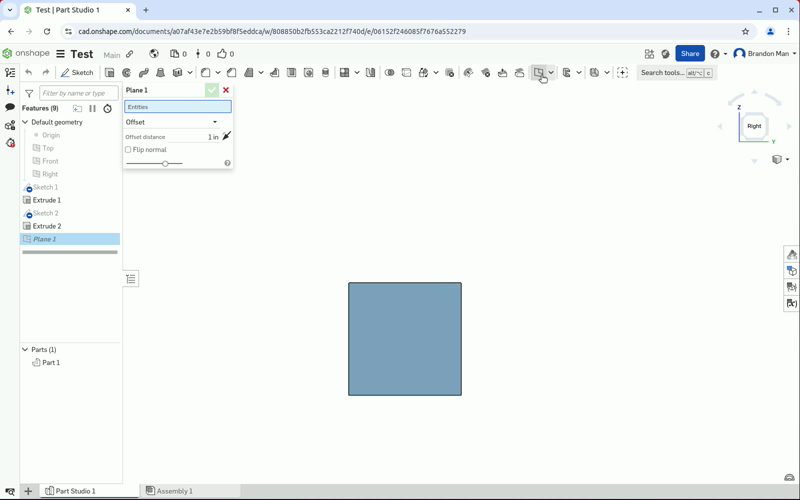
mouse_move(73, 176)
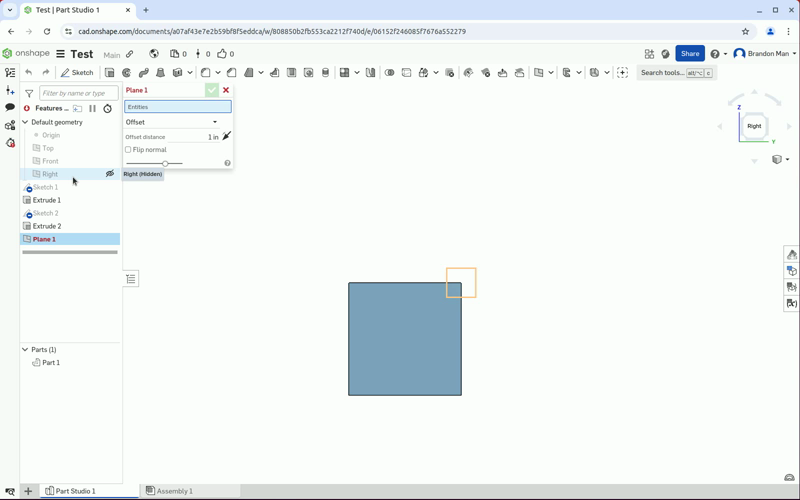
click(73, 176)
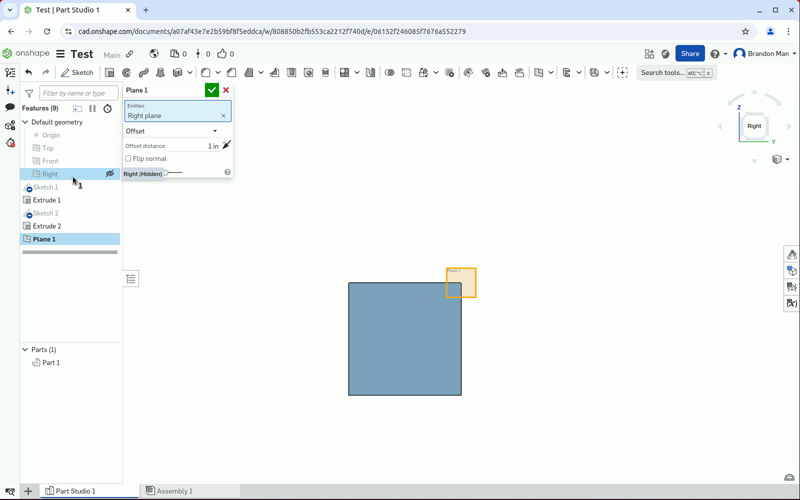
key(tab, 2)
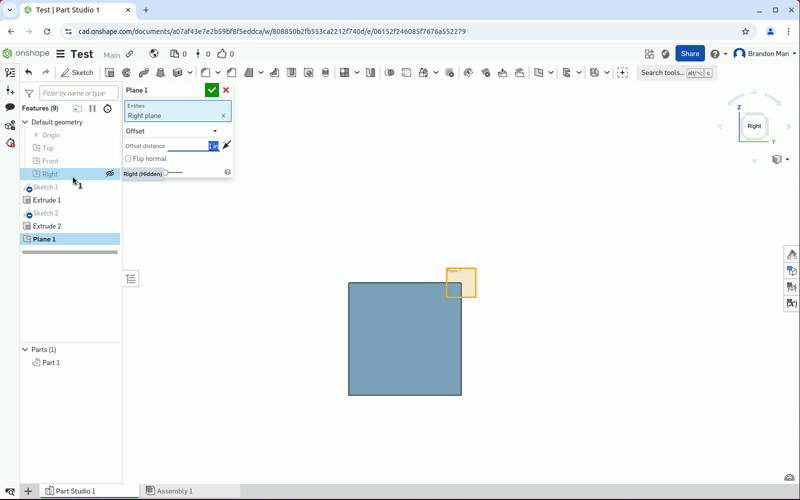
text(23.108)
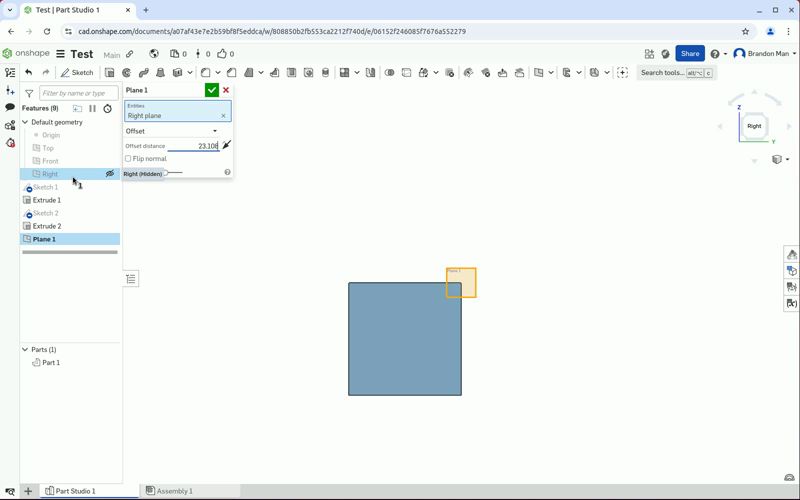
key(enter, 2)
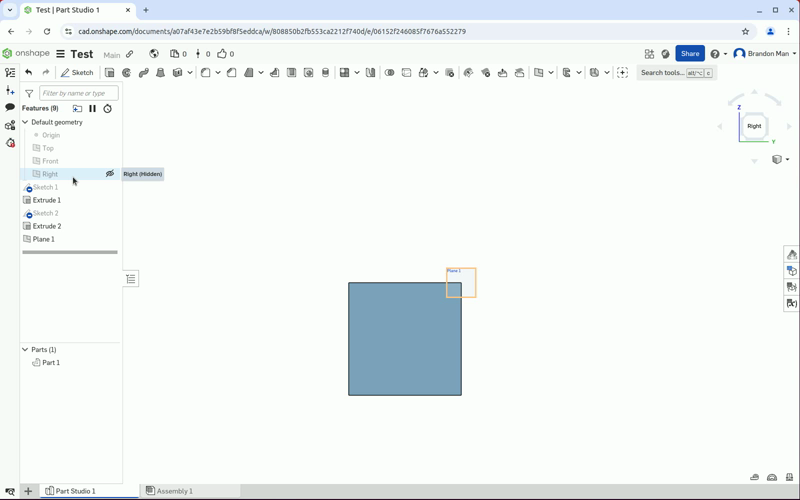
key(shift+s)
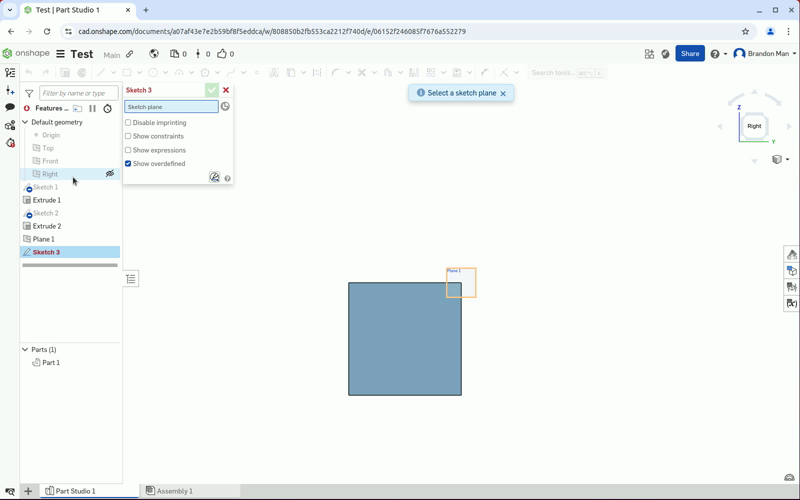
mouse_move(73, 241)
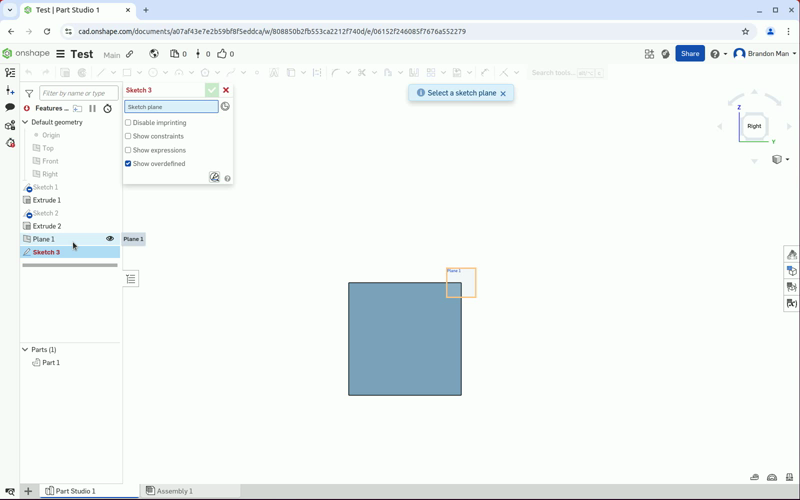
click(73, 241)
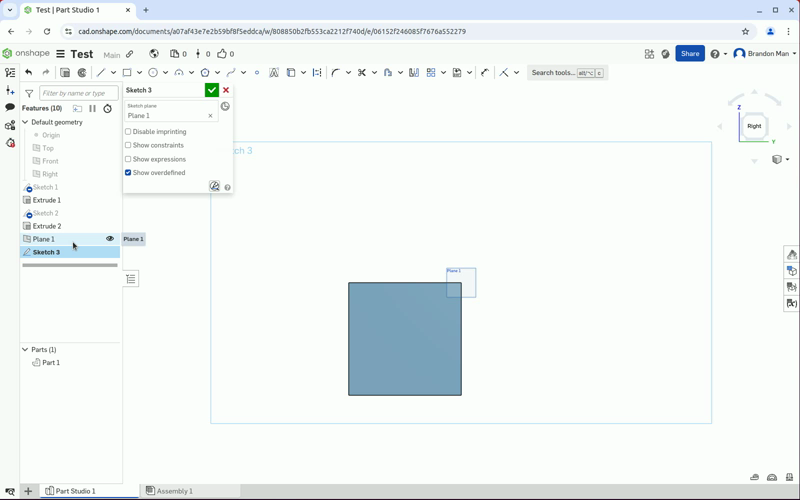
mouse_move(73, 352)
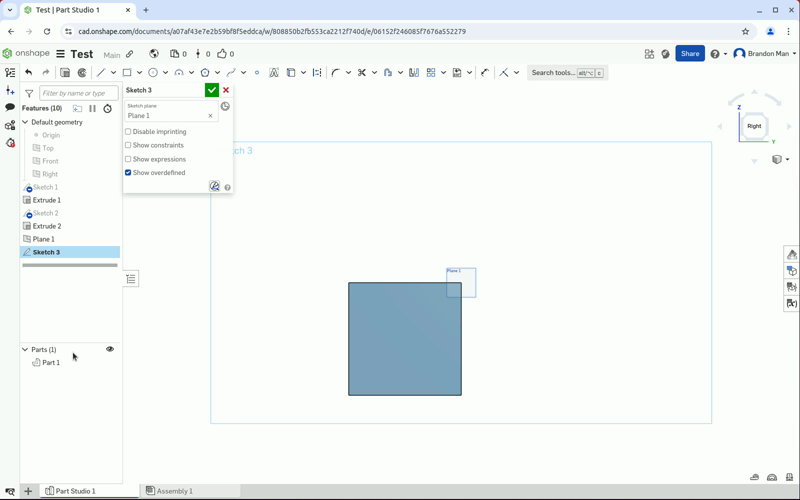
key(y)
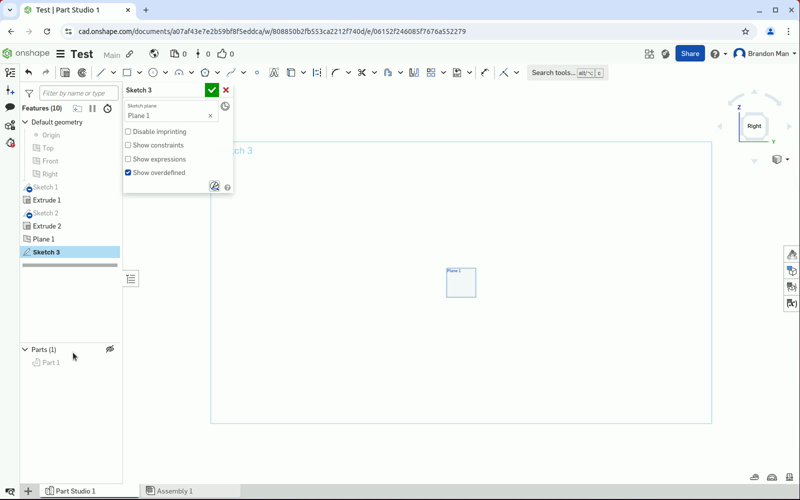
key(l)
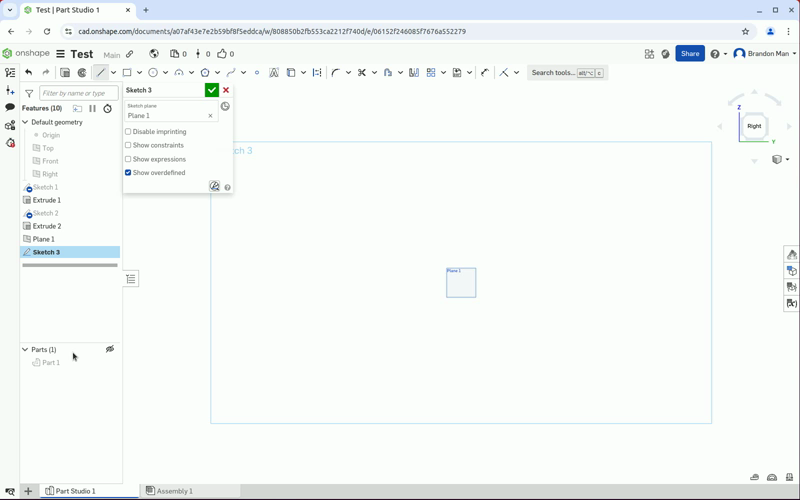
key_down(shift)
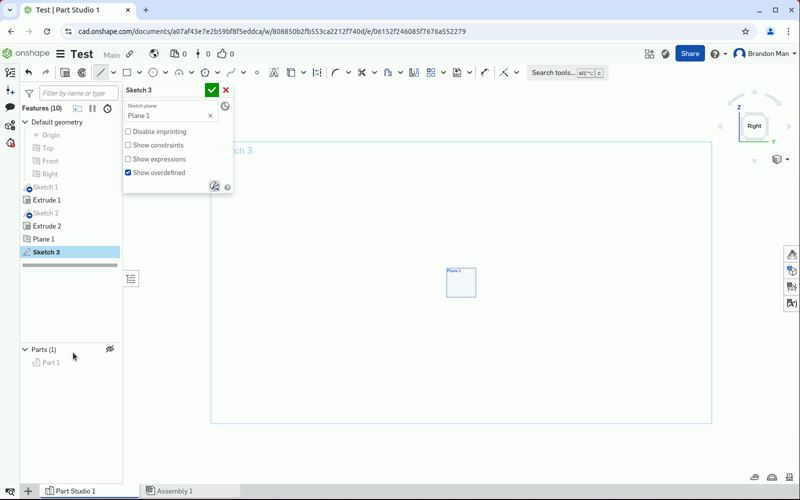
mouse_move(351, 390)
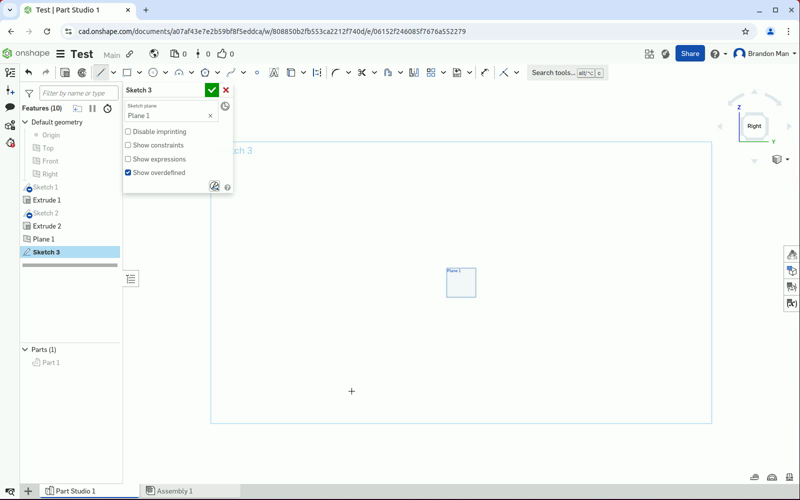
click(351, 390)
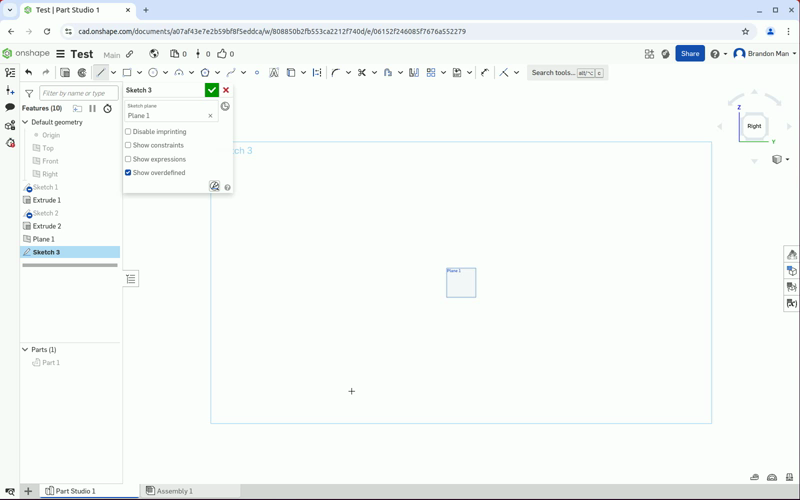
key_up(shift)
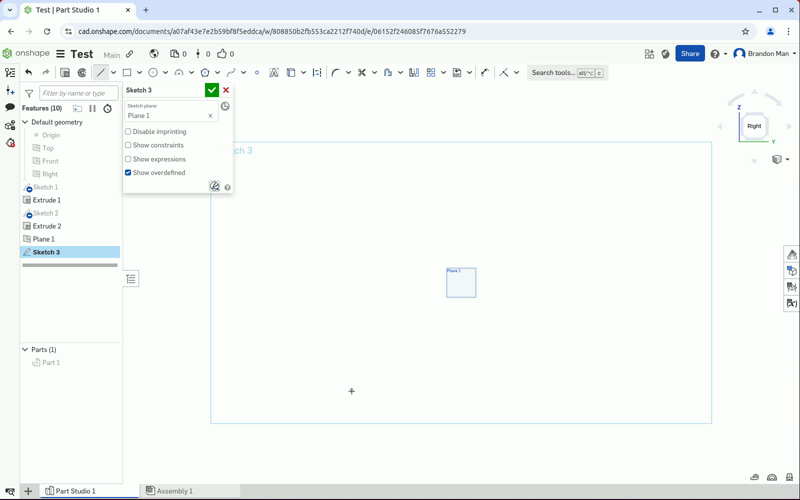
key_down(shift)
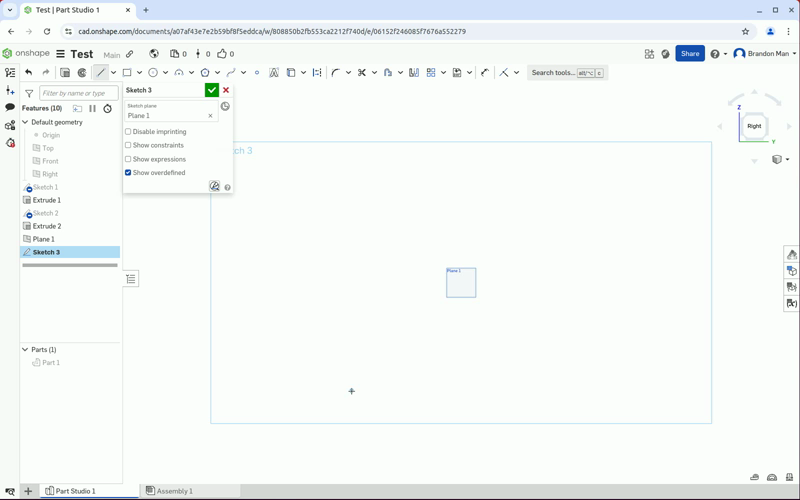
mouse_move(456, 390)
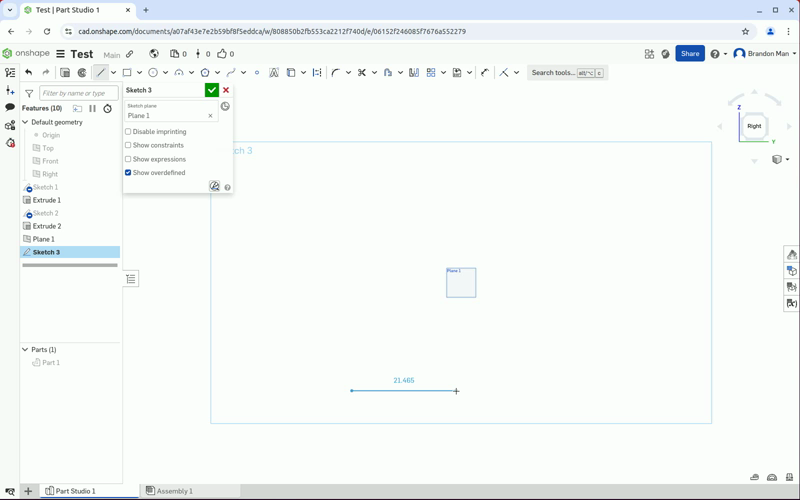
click(456, 390)
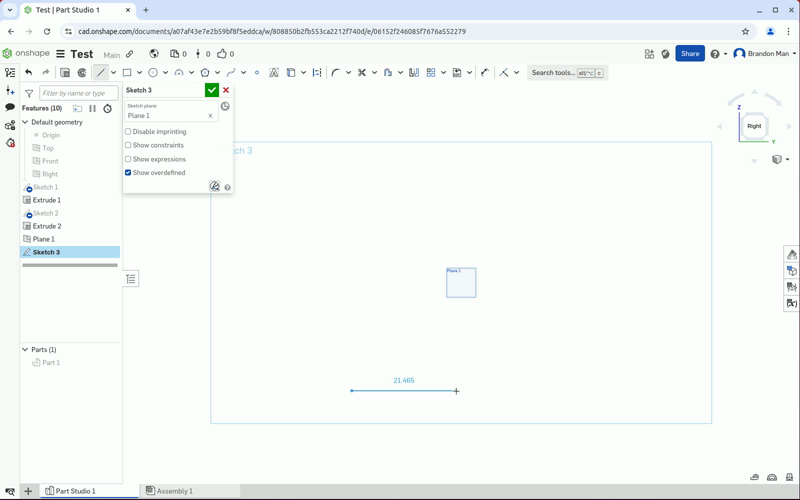
key_up(shift)
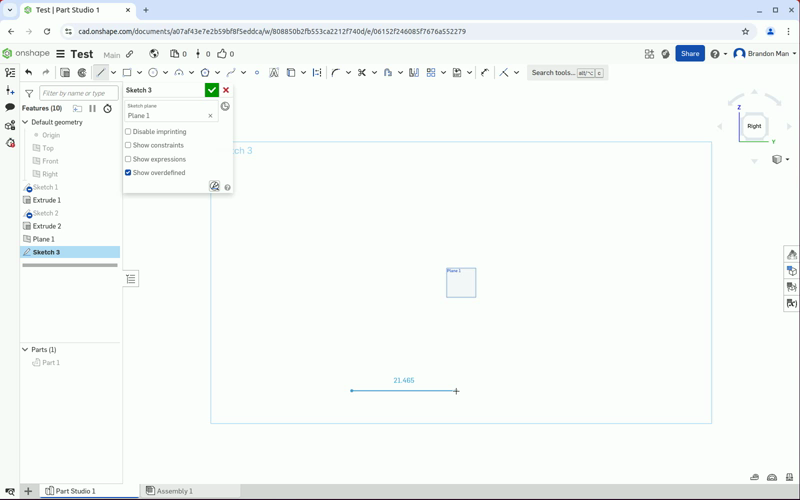
key_down(shift)
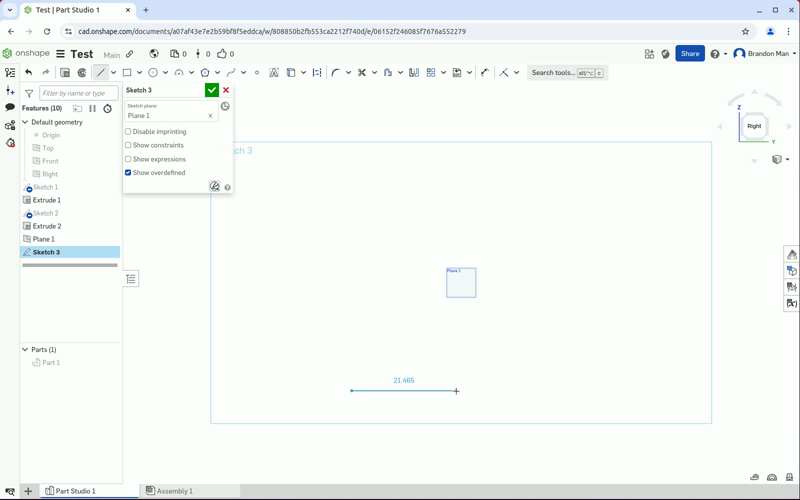
mouse_move(456, 287)
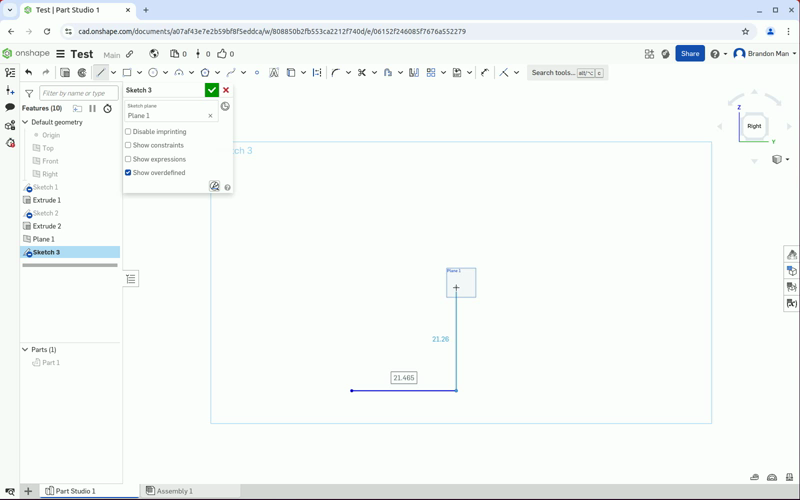
click(456, 287)
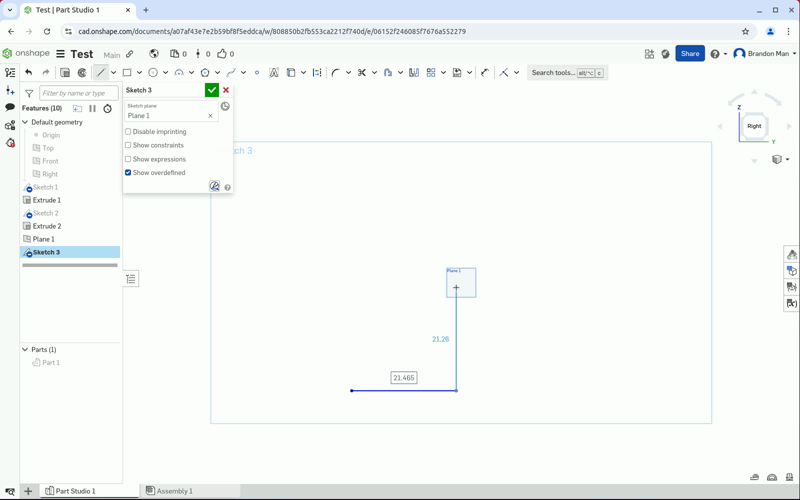
key_up(shift)
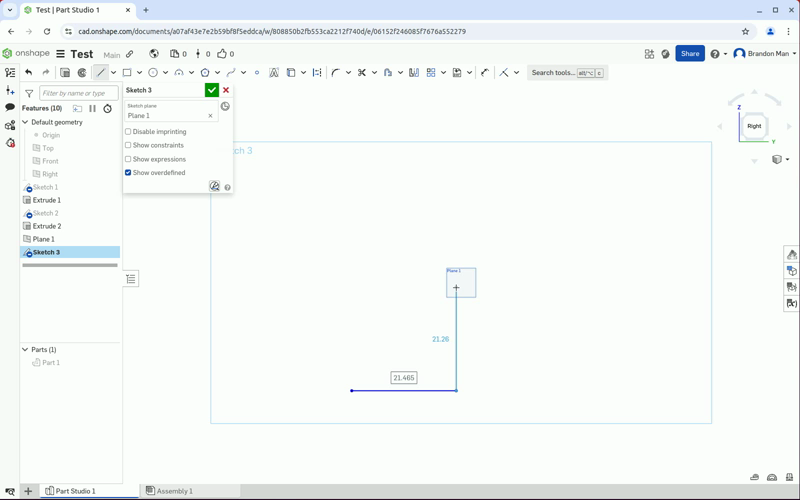
key_down(shift)
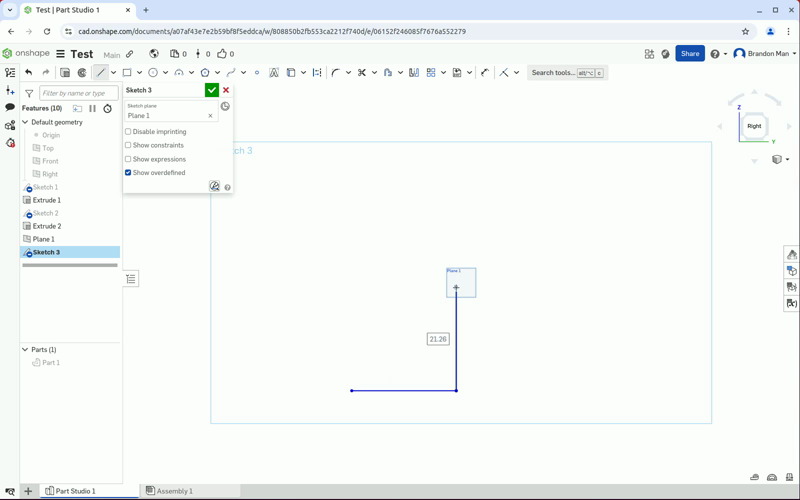
mouse_move(351, 287)
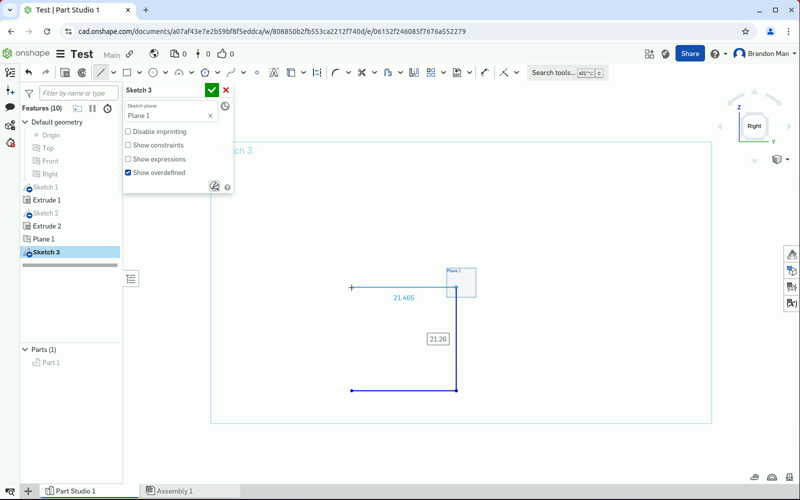
click(351, 287)
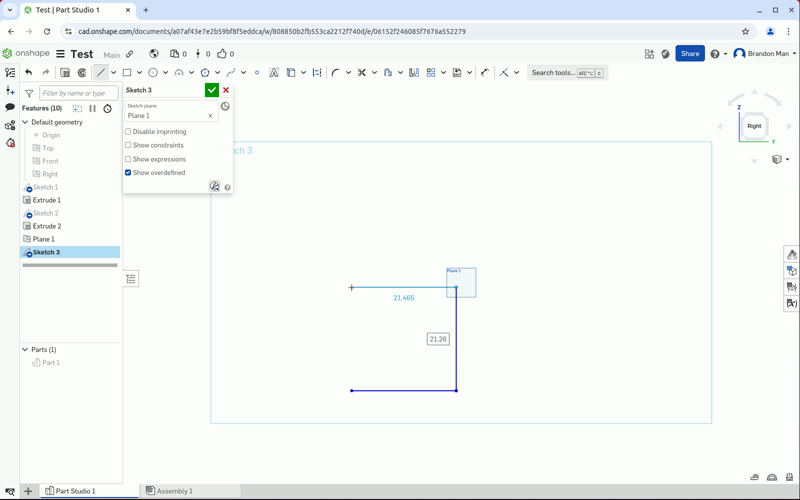
key_up(shift)
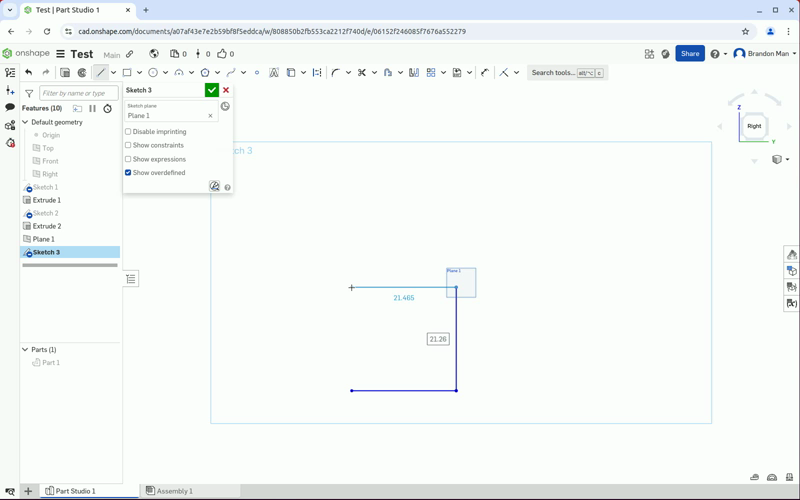
key_down(shift)
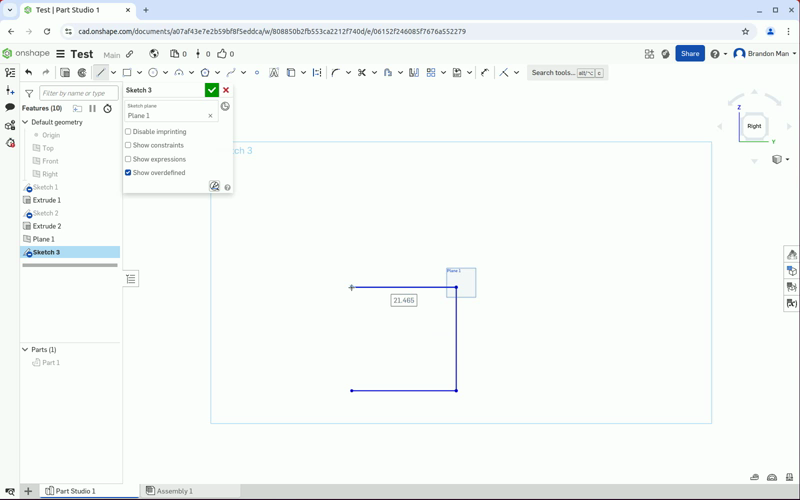
mouse_move(351, 390)
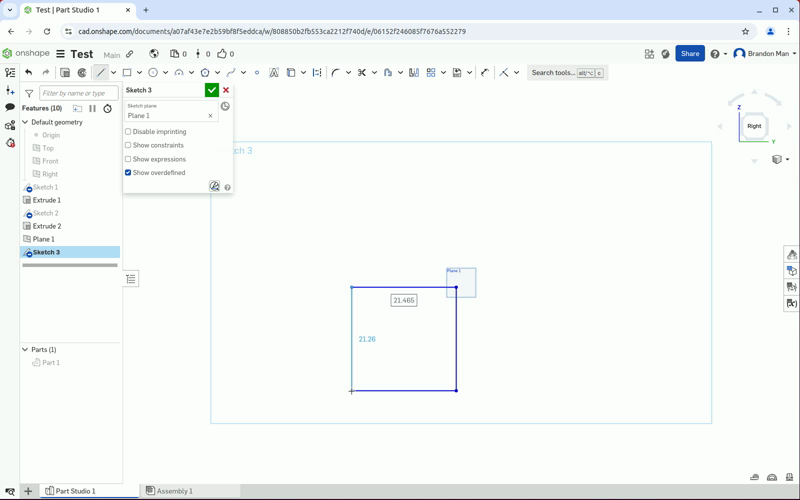
key_up(shift)
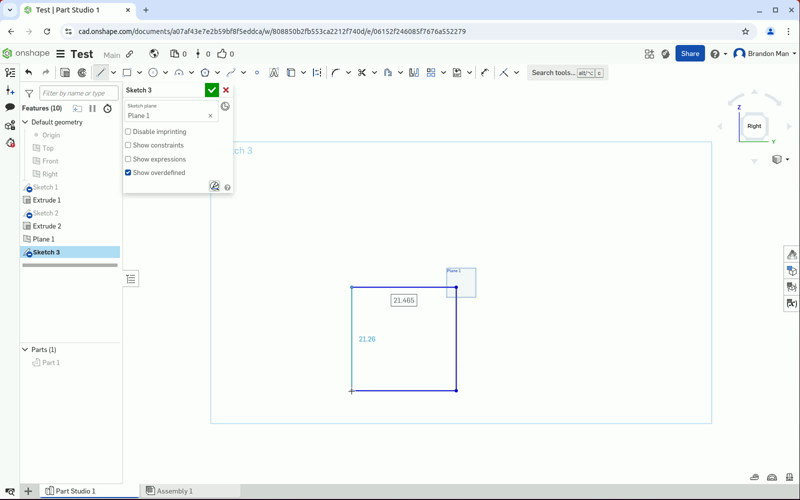
click(351, 390)
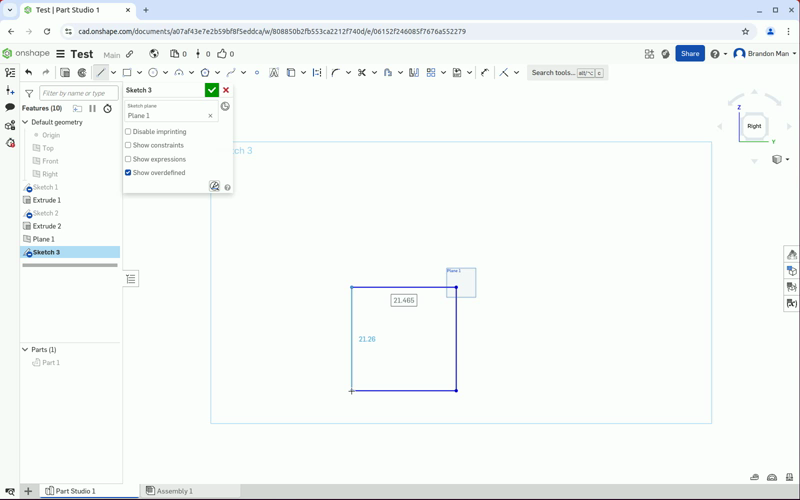
key(esc)
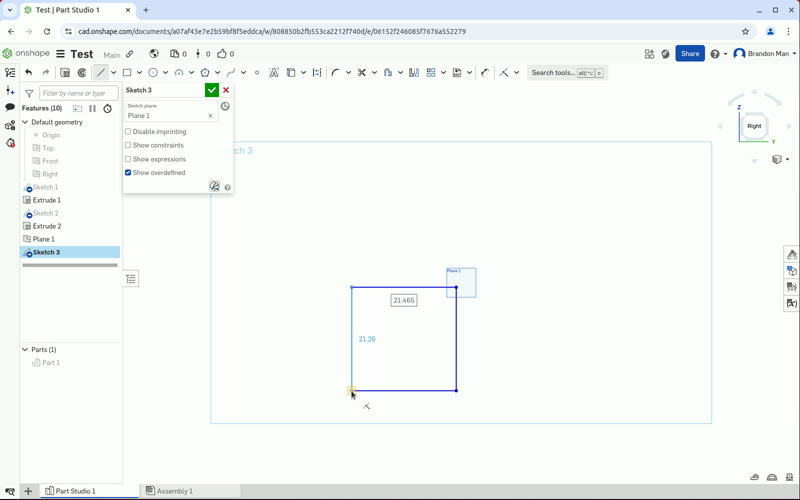
mouse_move(389, 300)
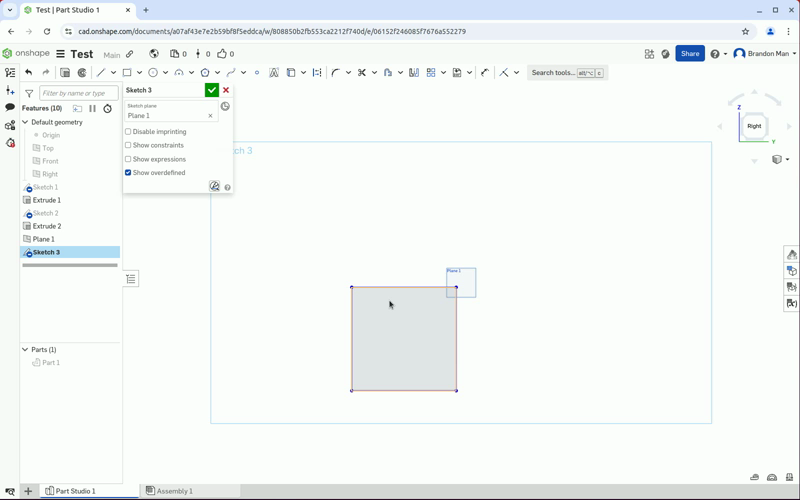
click(389, 300)
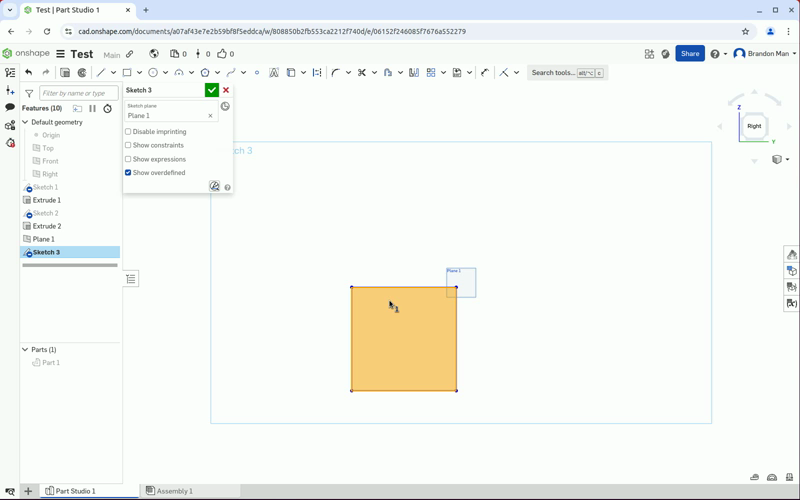
mouse_move(73, 352)
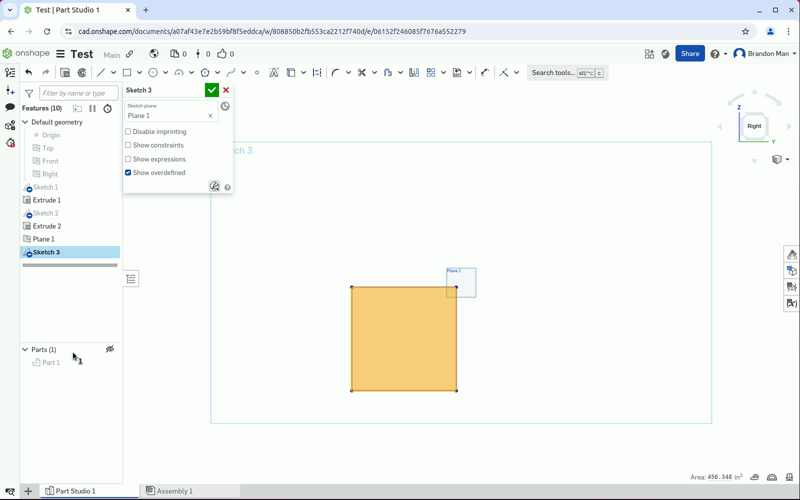
key(shift+y)
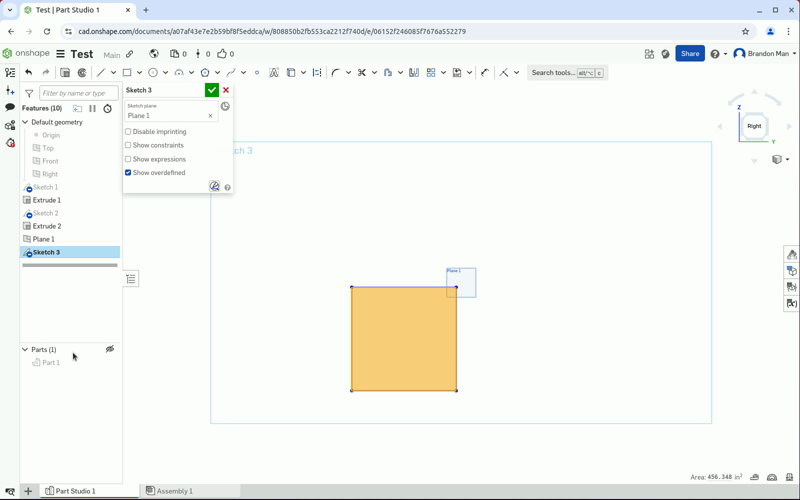
key(shift+e)
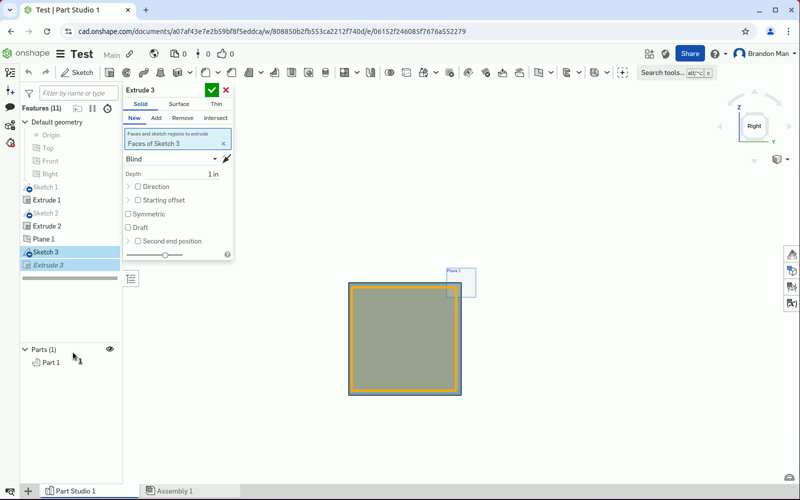
mouse_move(143, 106)
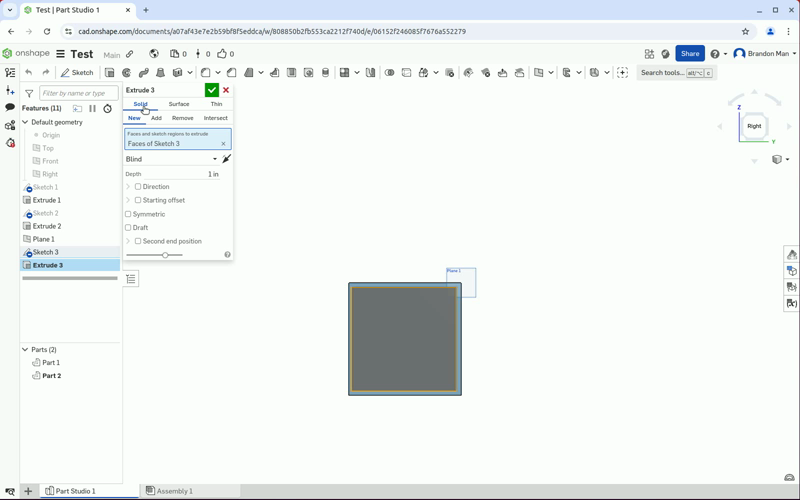
click(143, 106)
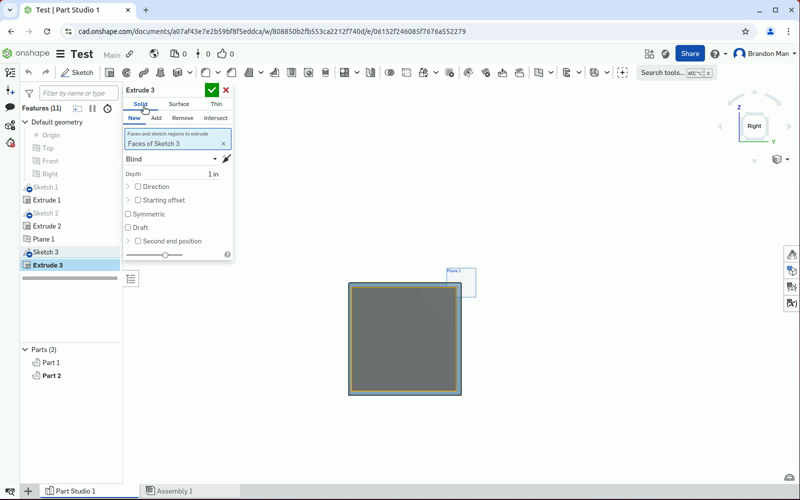
mouse_move(186, 120)
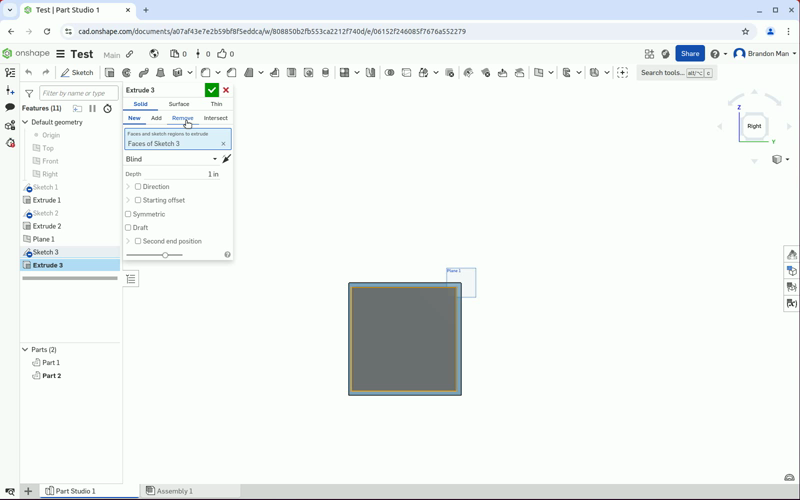
click(186, 120)
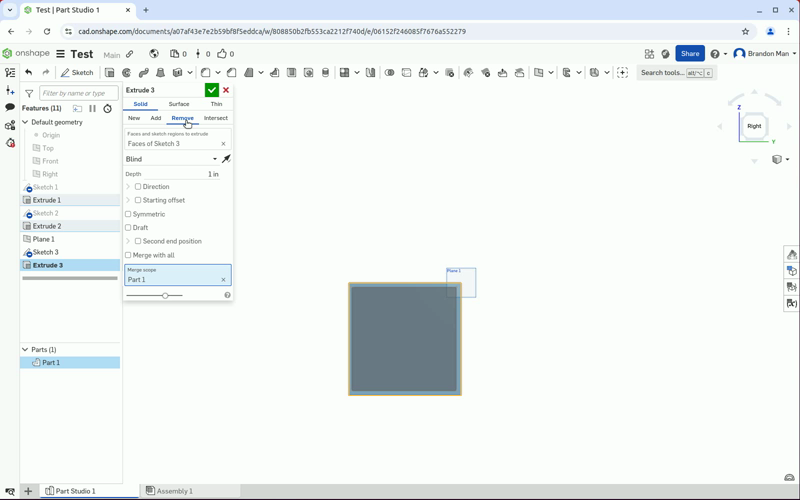
key(tab, 4)
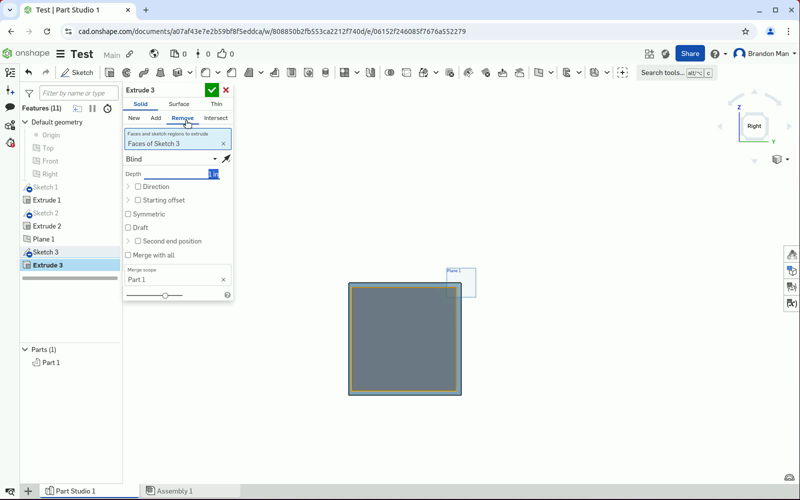
text(20.22)
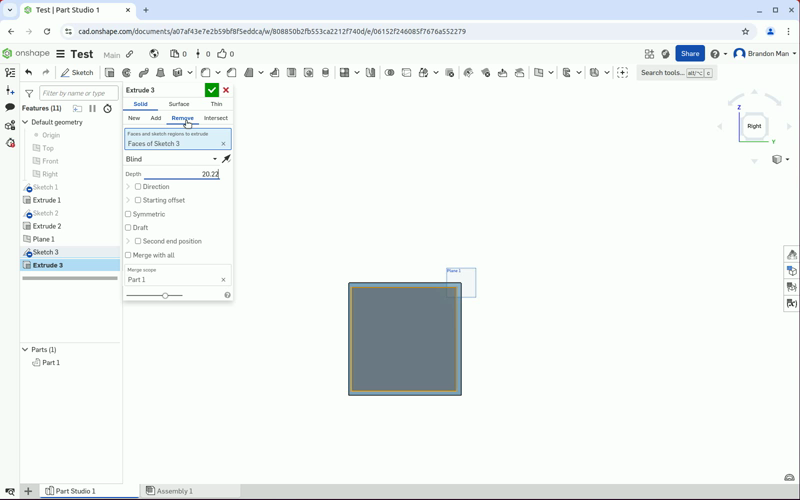
key(tab, 6)
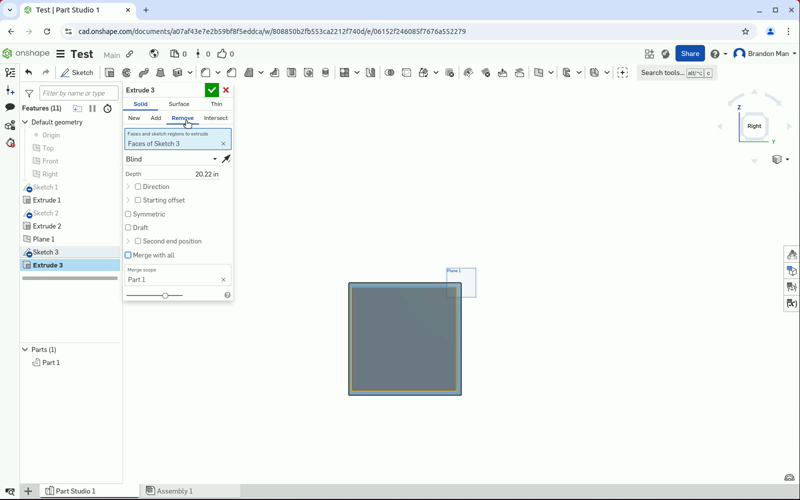
key(space)
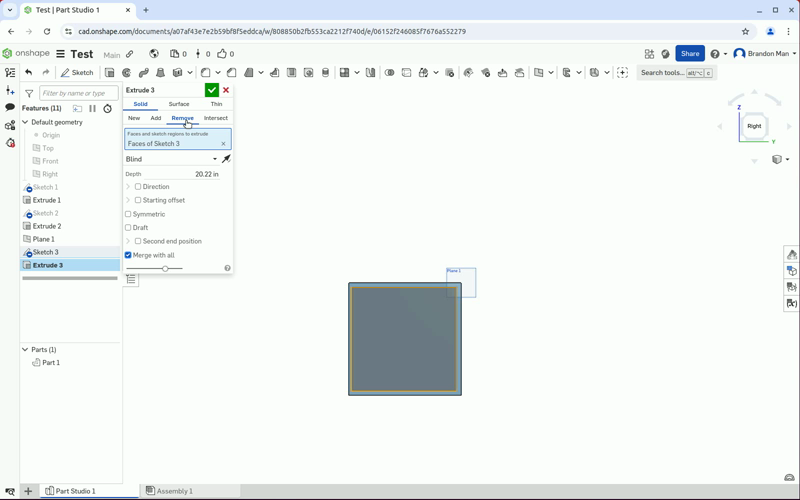
key(enter)
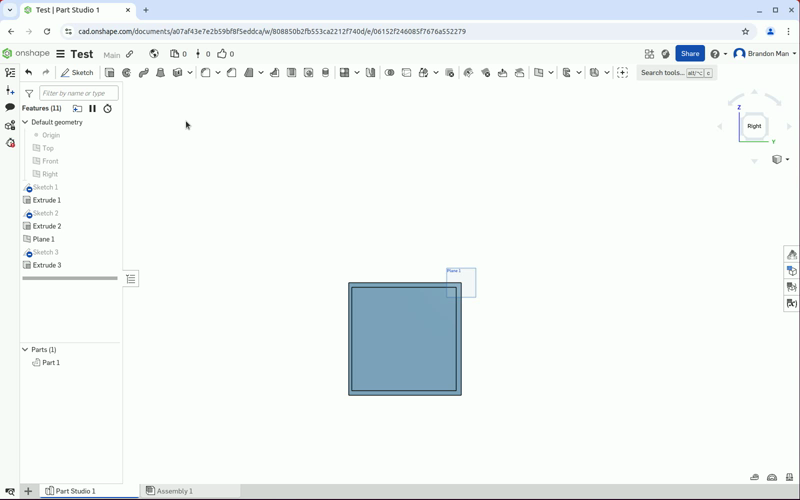
key(shift+h)
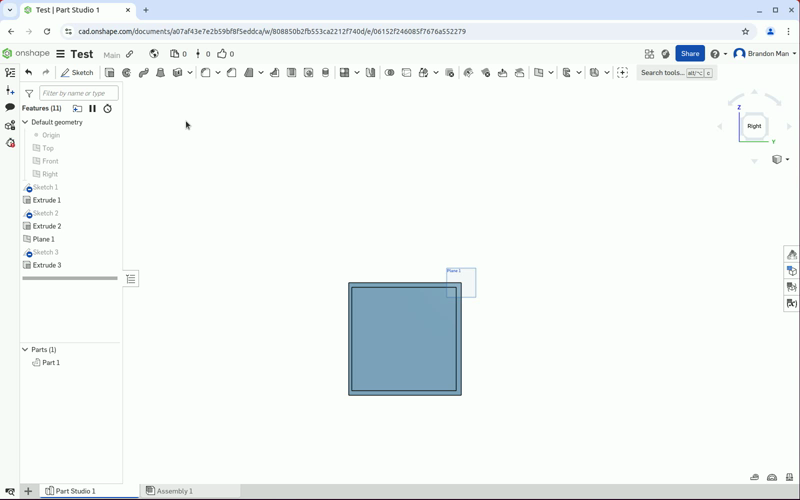
key(shift+h)
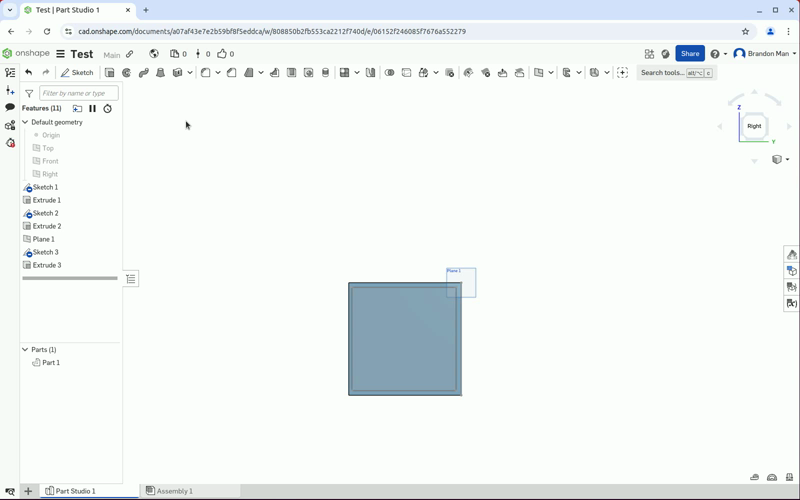
key(shift+7)
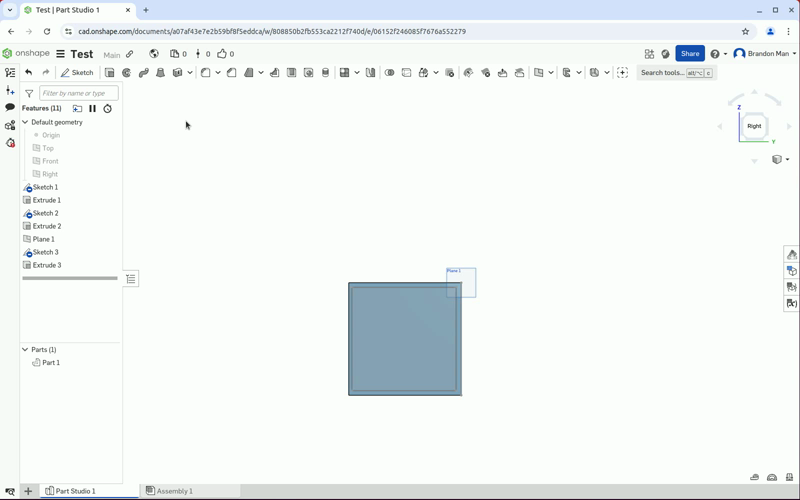
key(right, 2)
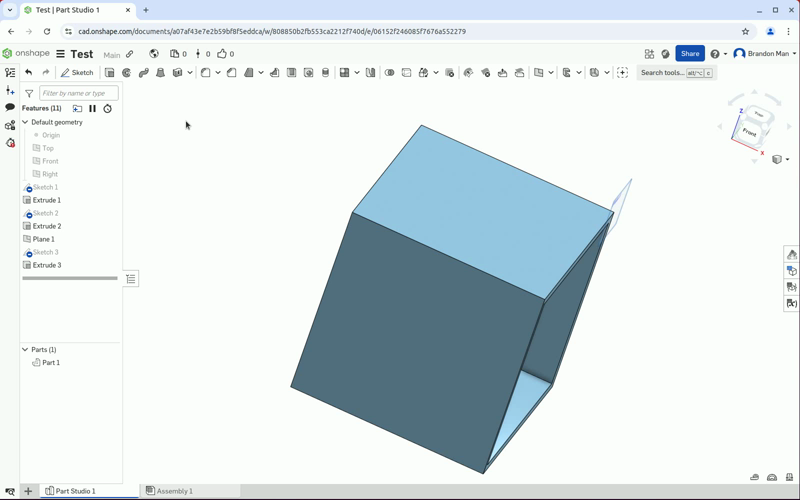
key(down, 2)
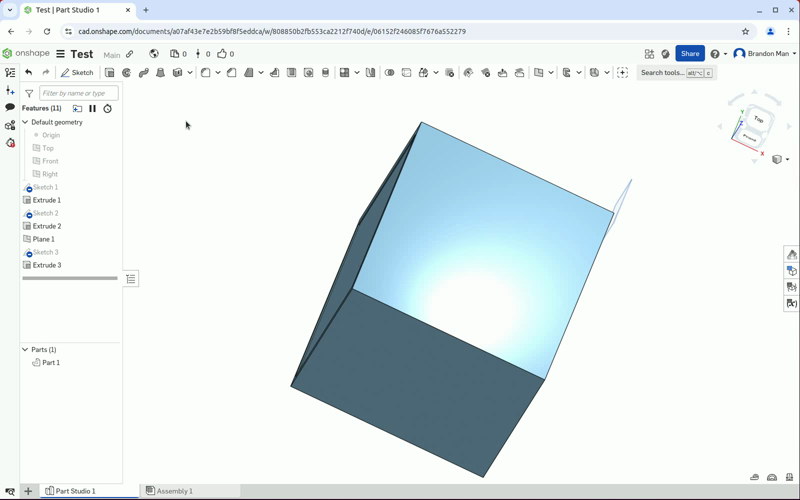
key(up, 2)
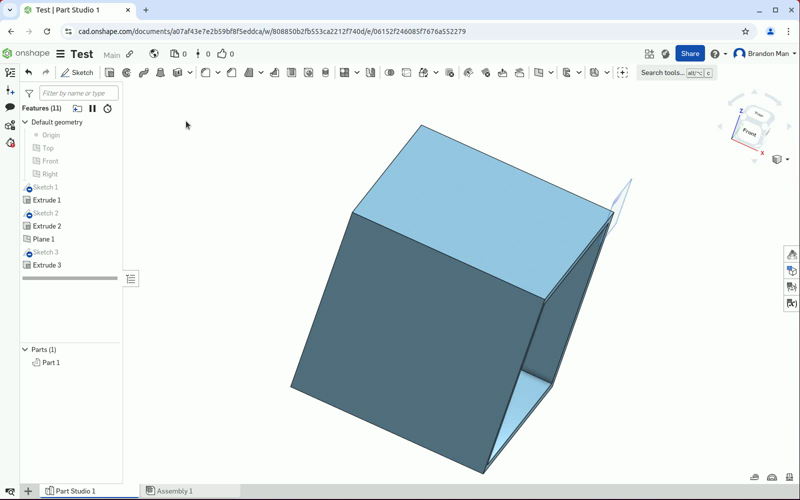
key(left, 2)
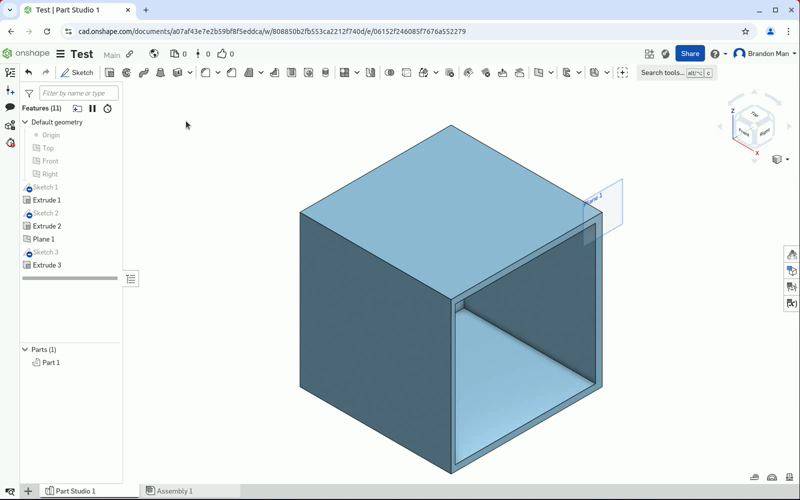
mouse_move(73, 189)
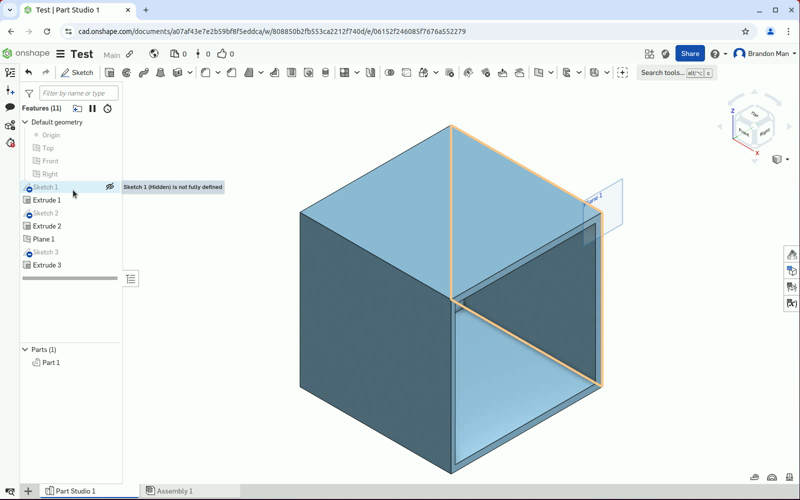
click(73, 189)